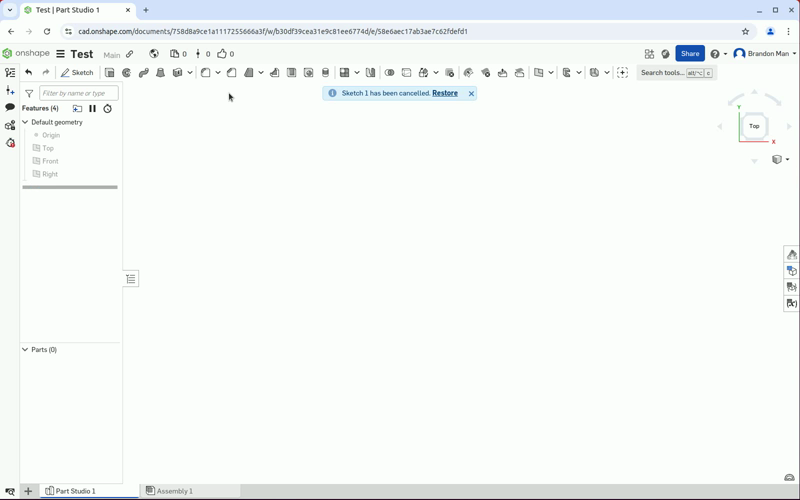
key(shift+h)
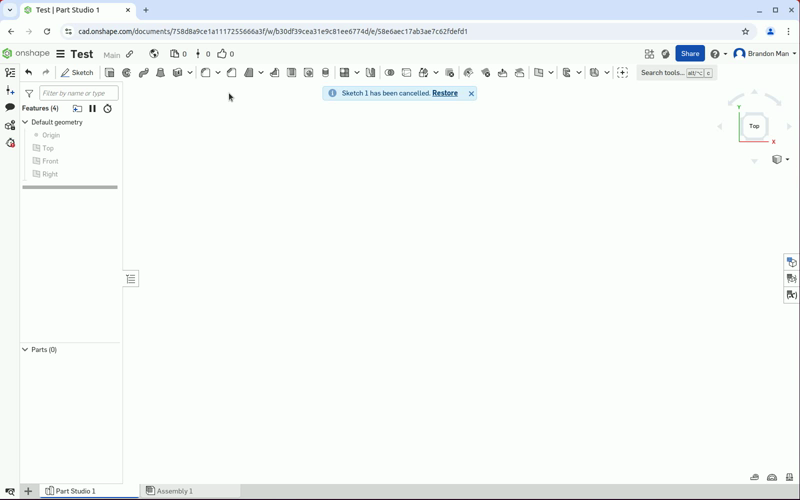
mouse_move(73, 352)
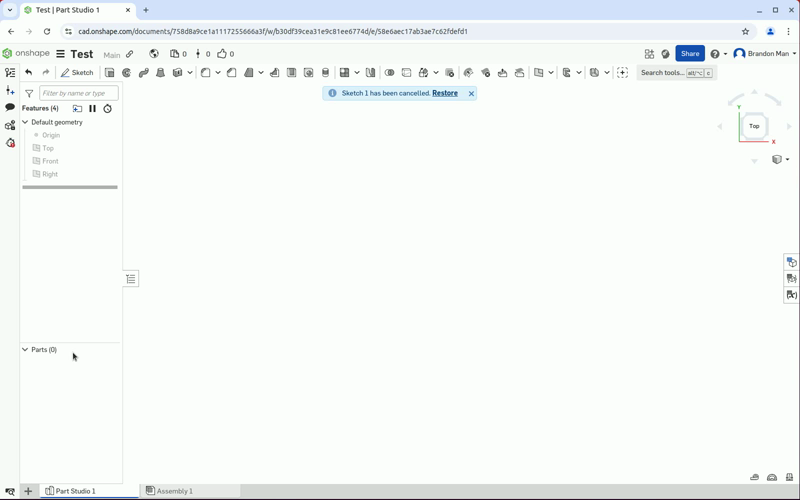
key(y)
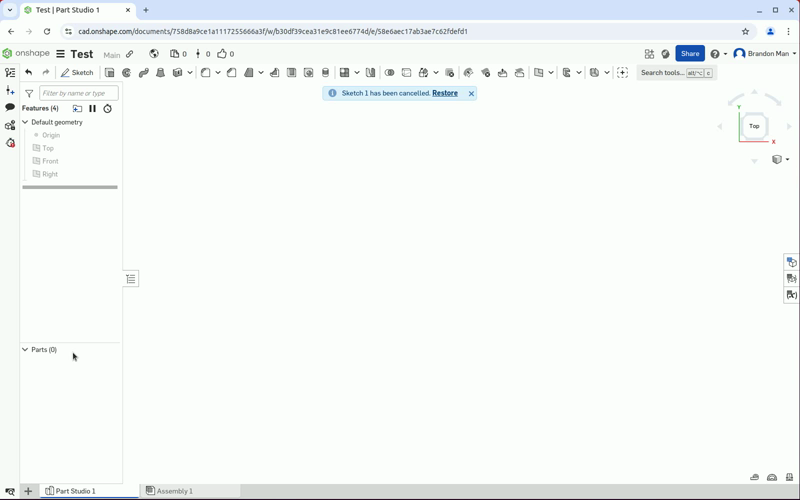
key(shift+p)
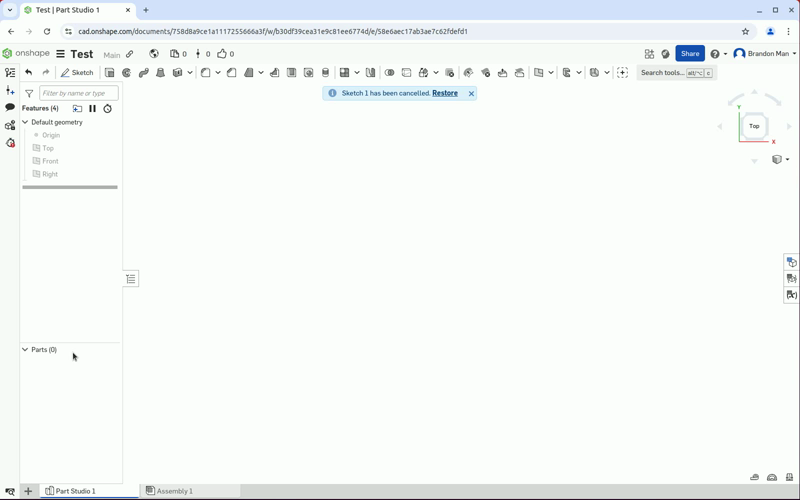
key(space)
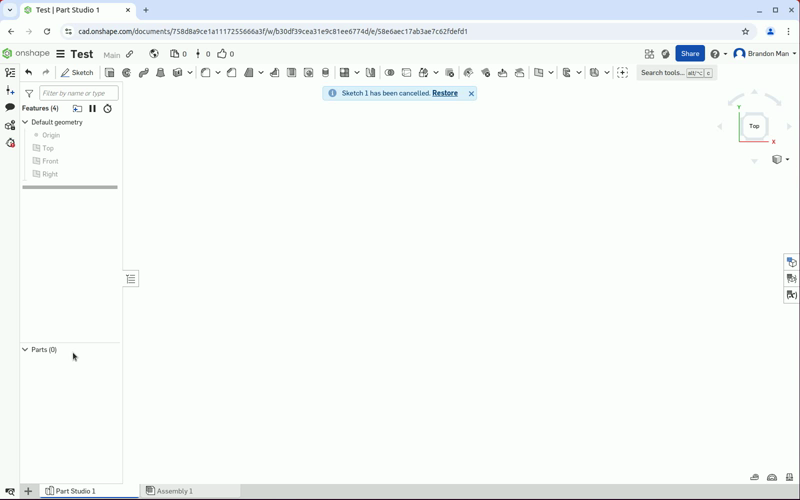
key_down(shift)
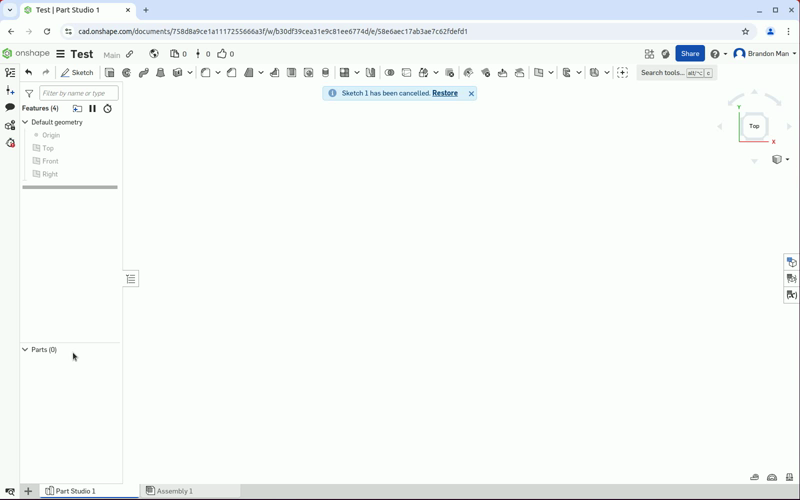
key(up)
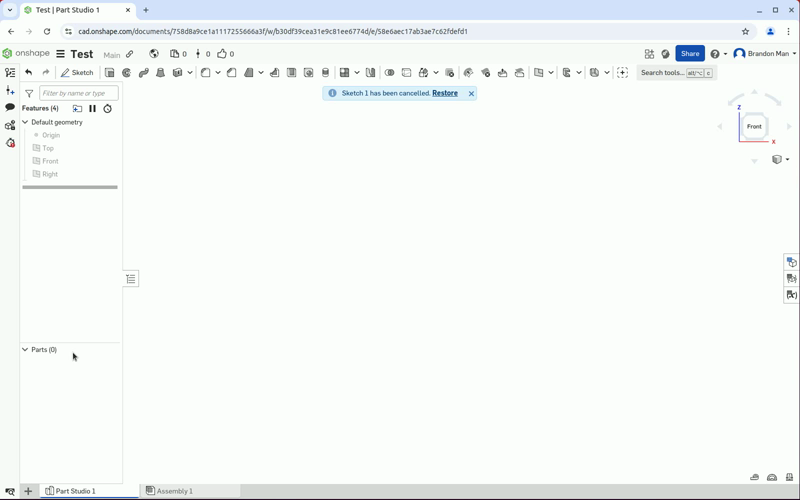
key_up(shift)
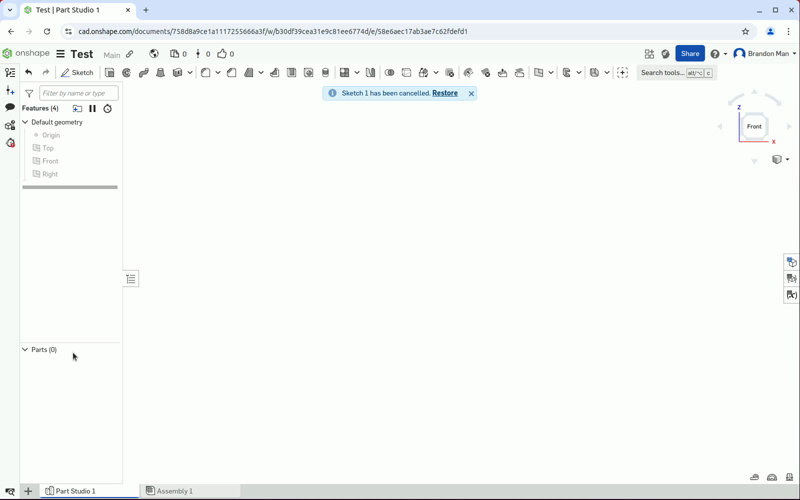
mouse_move(73, 352)
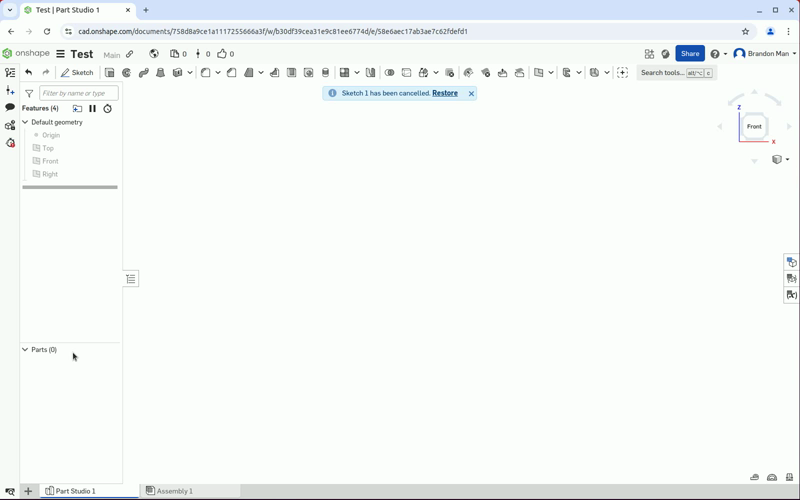
key(shift+y)
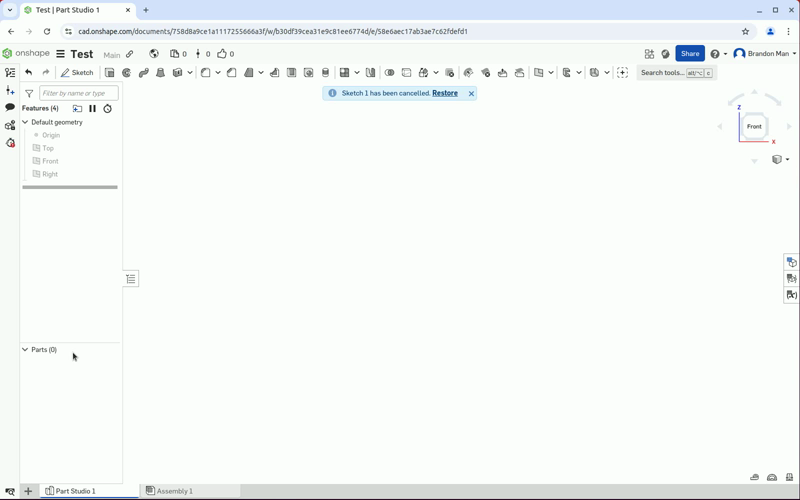
key(shift+s)
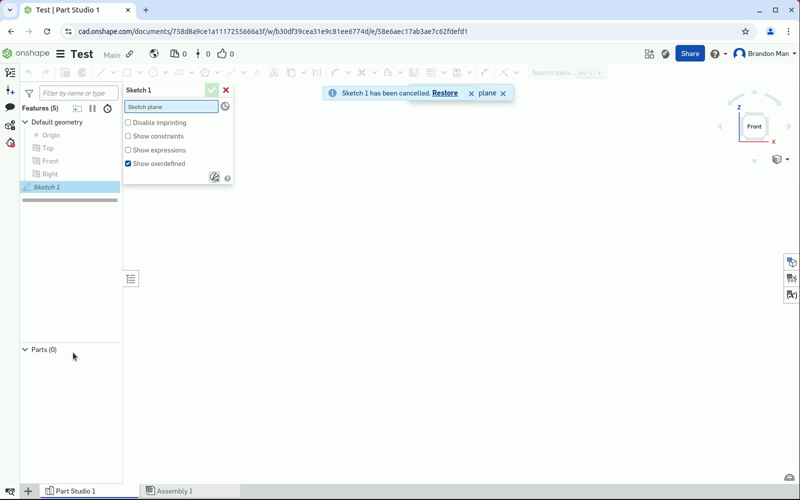
mouse_move(73, 163)
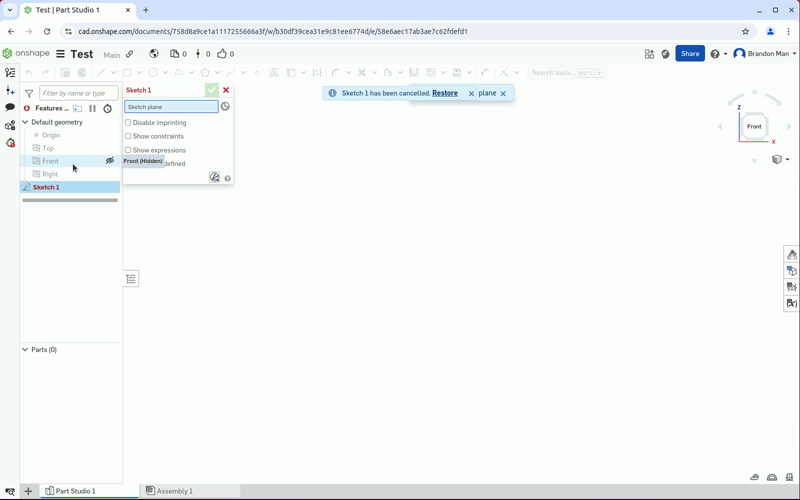
click(73, 163)
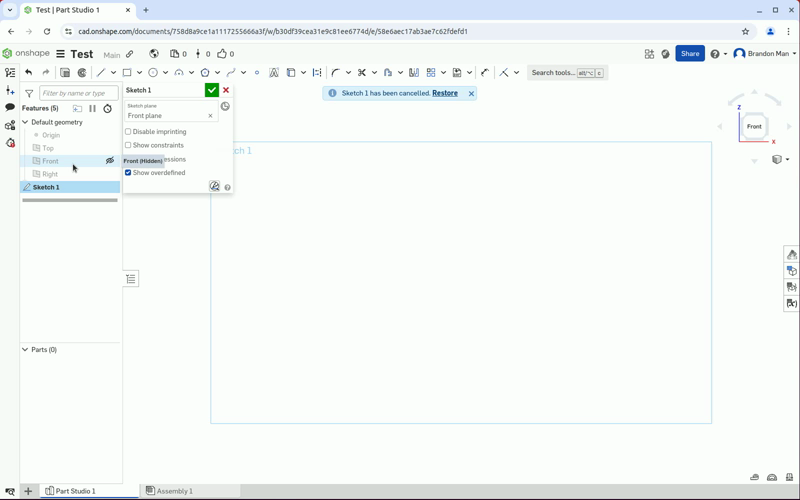
mouse_move(73, 352)
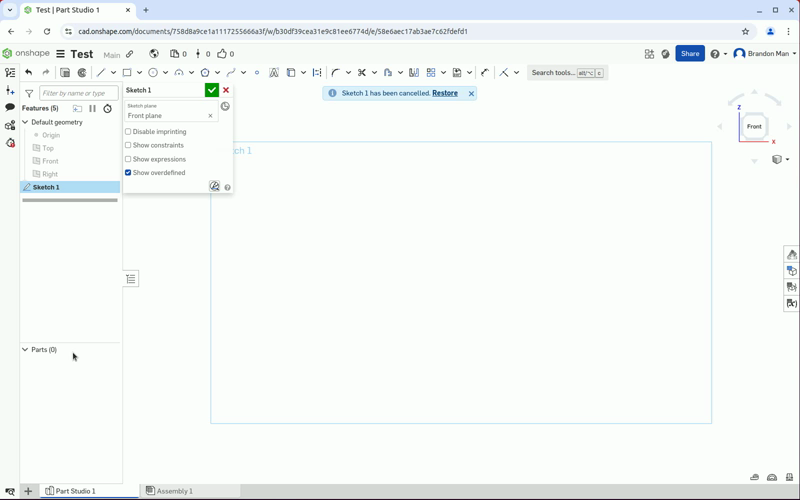
key(y)
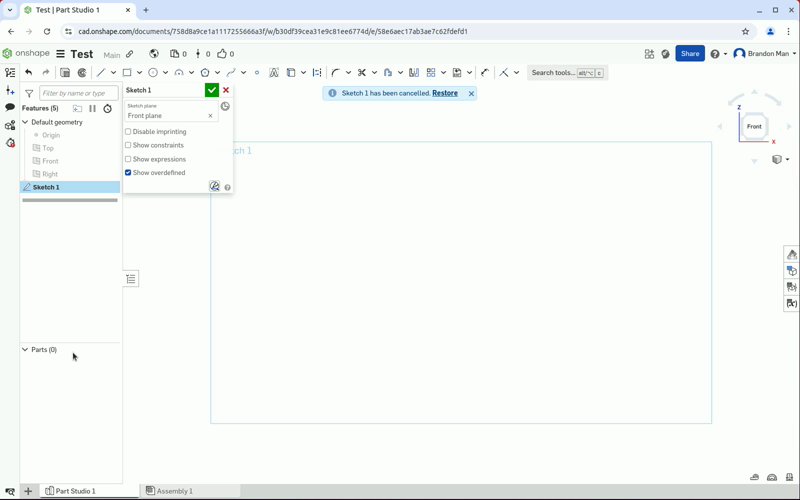
key(l)
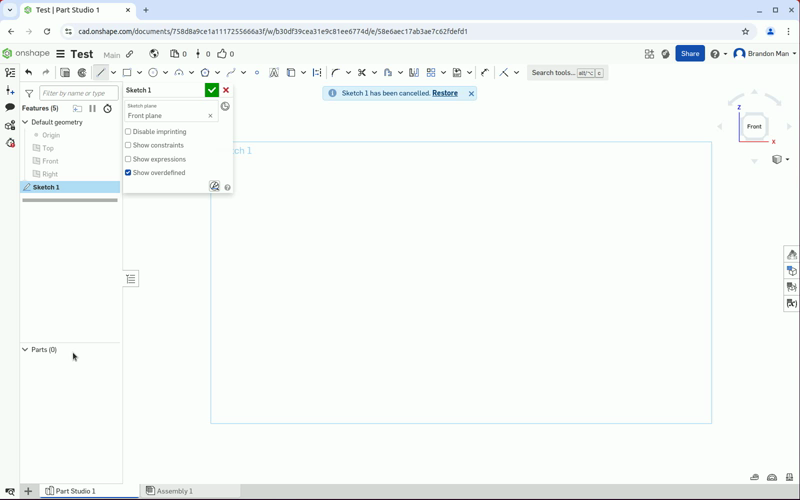
key_down(shift)
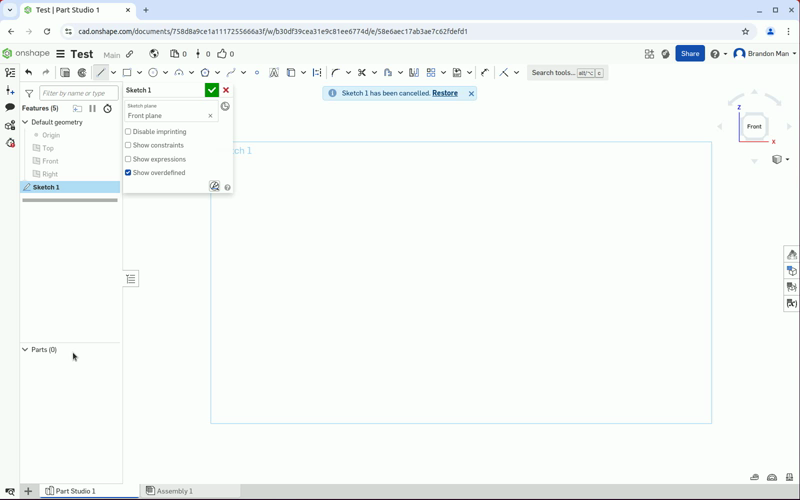
mouse_move(460, 282)
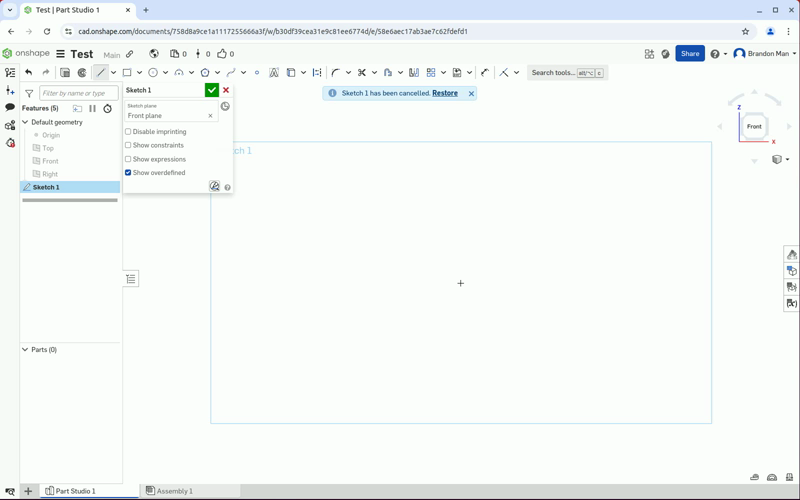
click(460, 282)
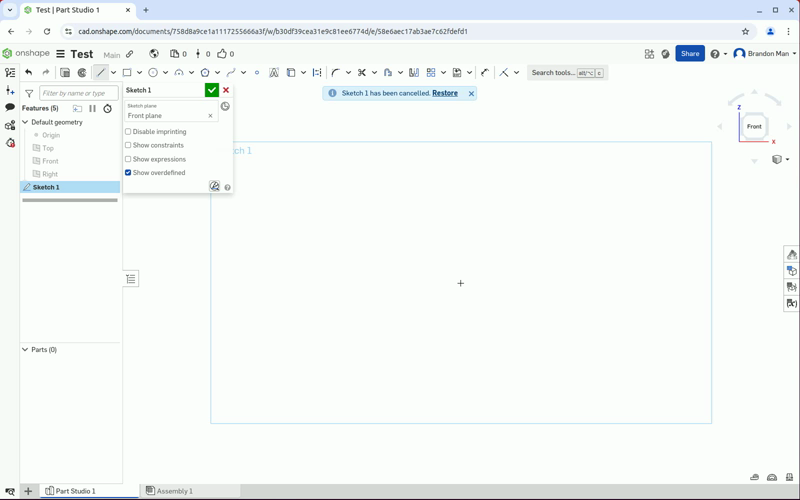
key_up(shift)
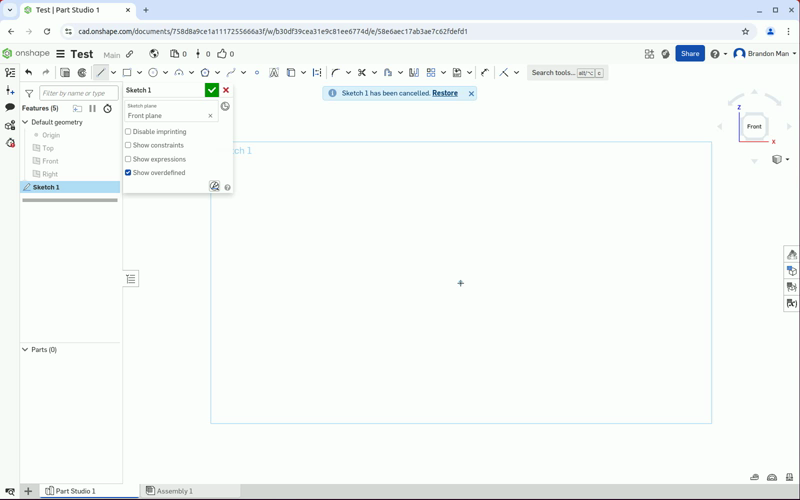
key_down(shift)
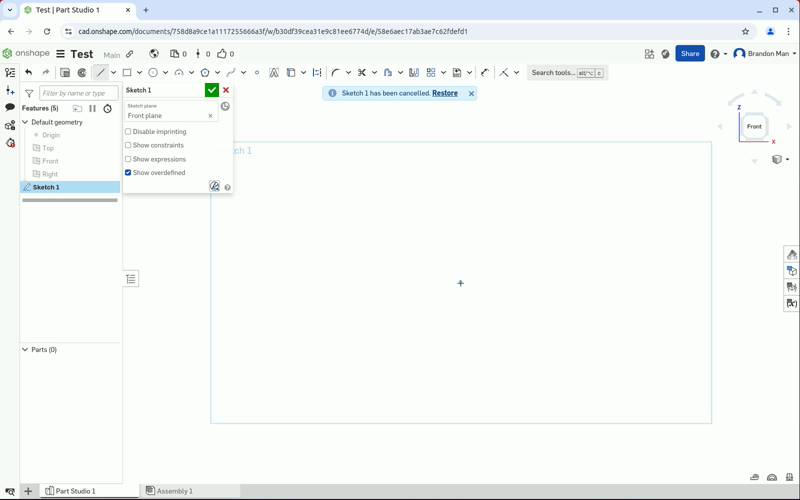
mouse_move(573, 282)
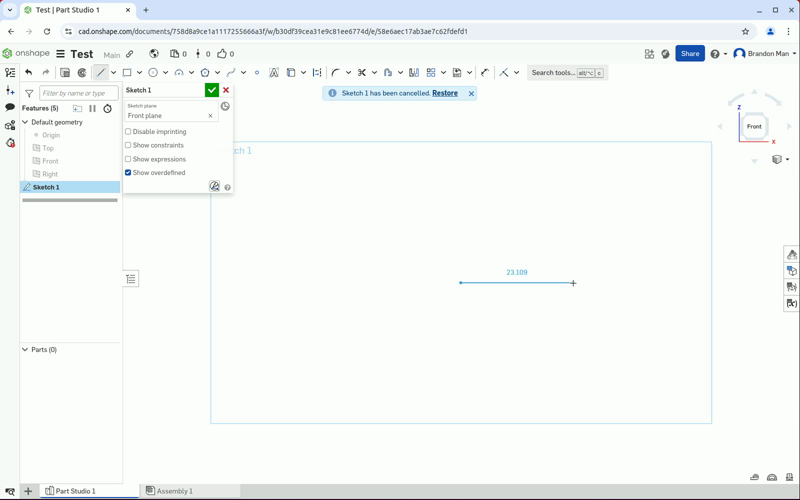
click(573, 282)
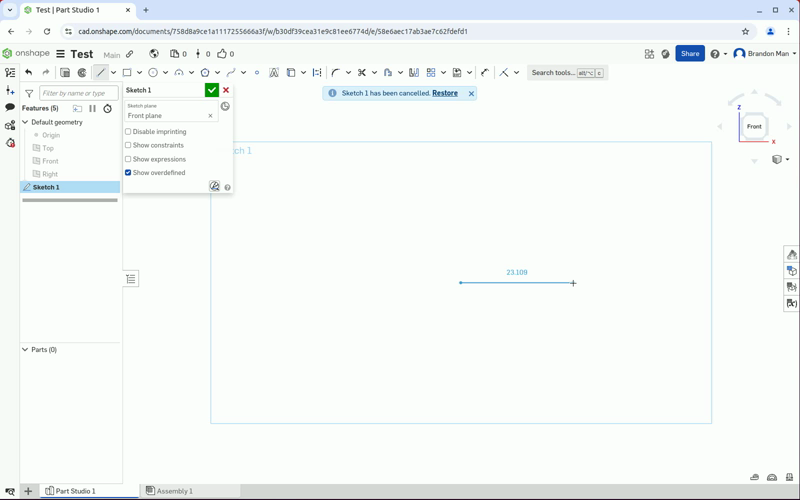
key_up(shift)
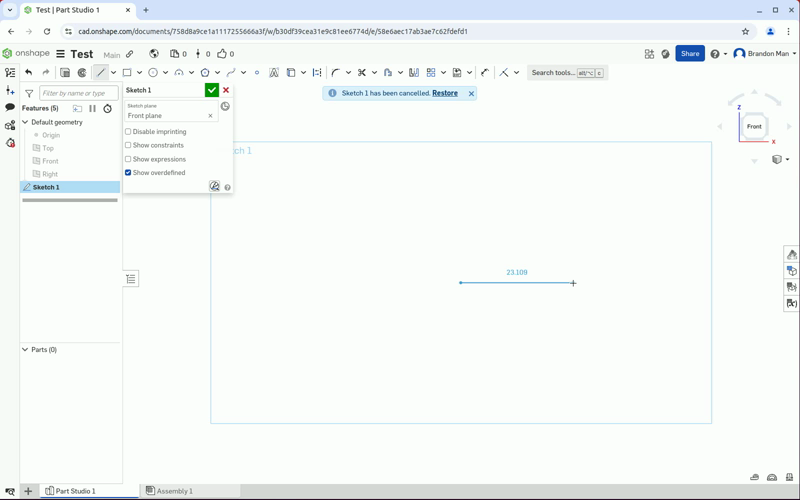
key_down(shift)
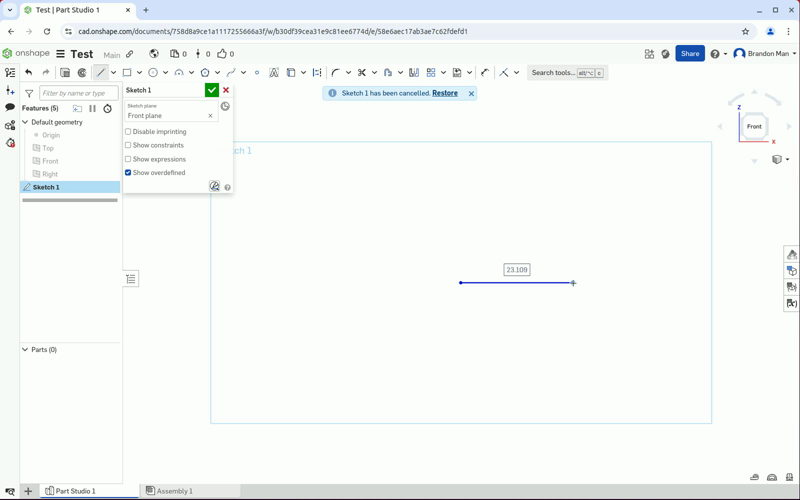
mouse_move(573, 170)
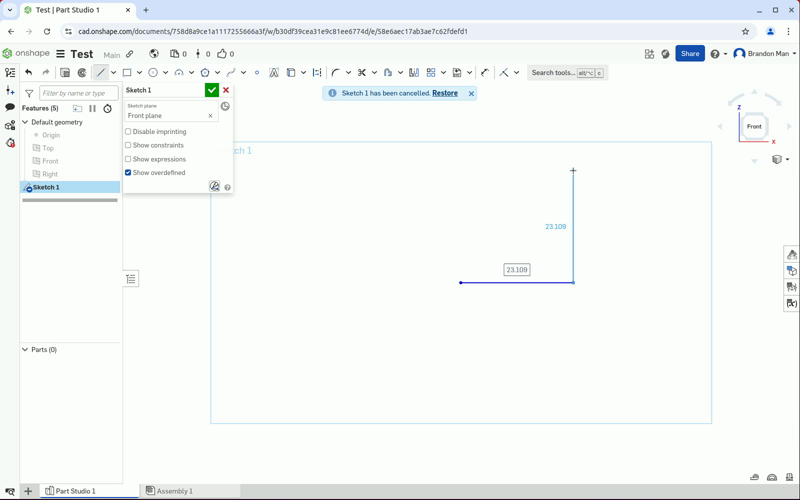
click(573, 170)
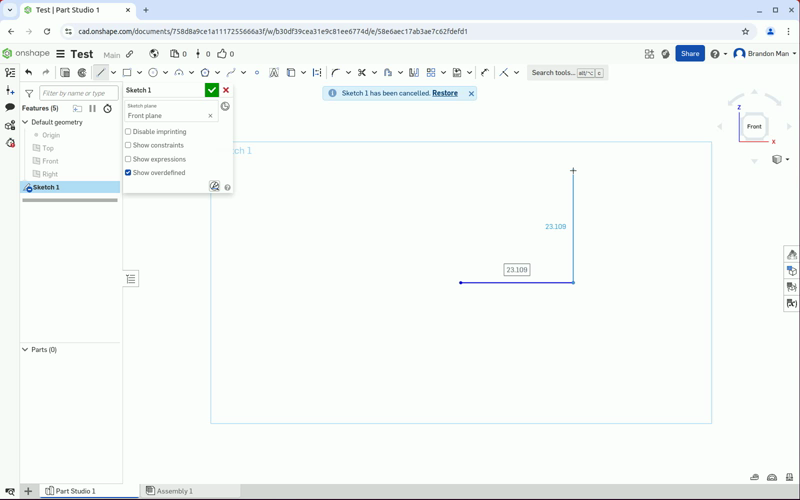
key_up(shift)
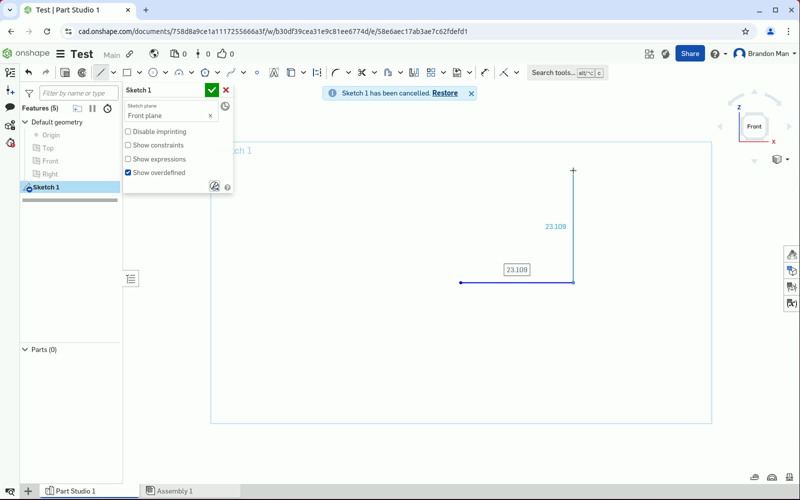
key_down(shift)
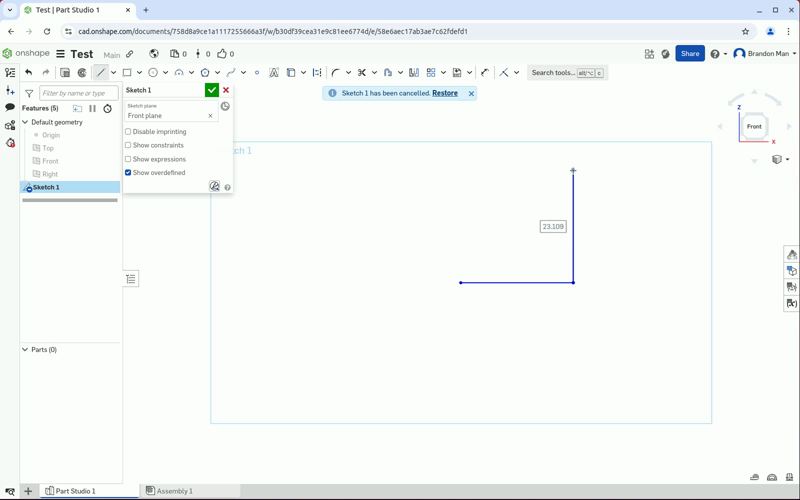
mouse_move(460, 170)
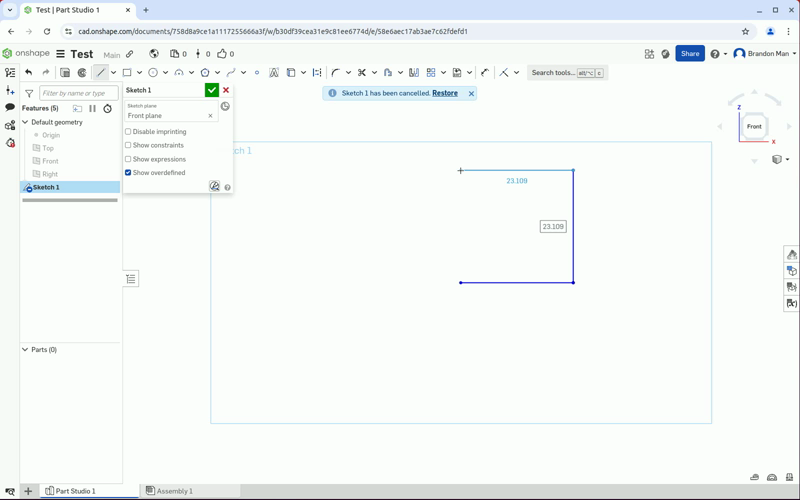
click(460, 170)
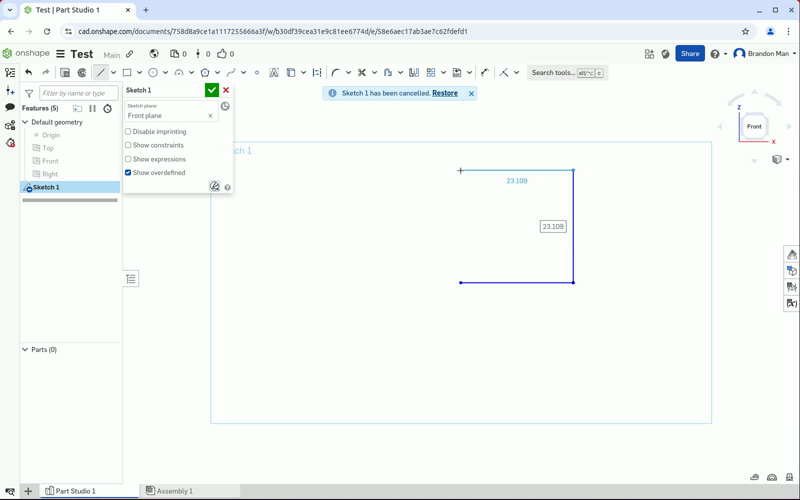
key_up(shift)
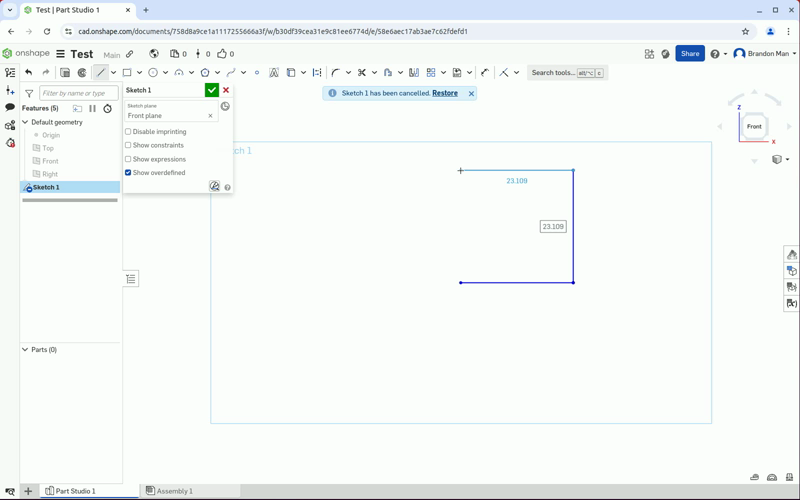
key_down(shift)
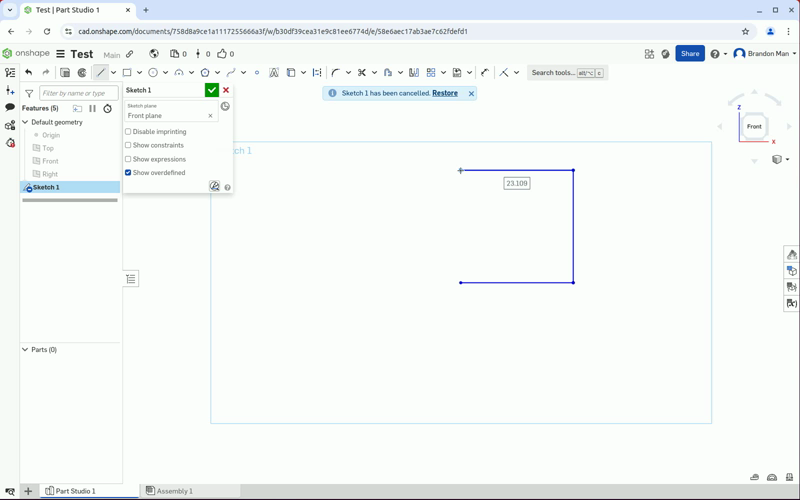
mouse_move(460, 282)
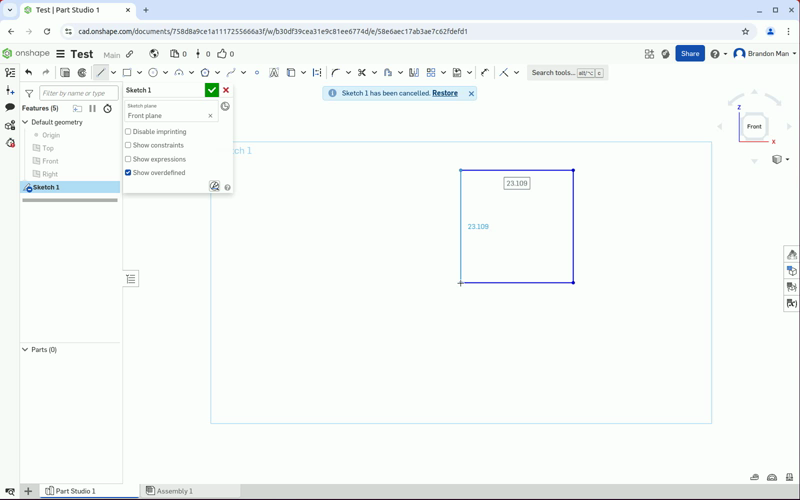
key_up(shift)
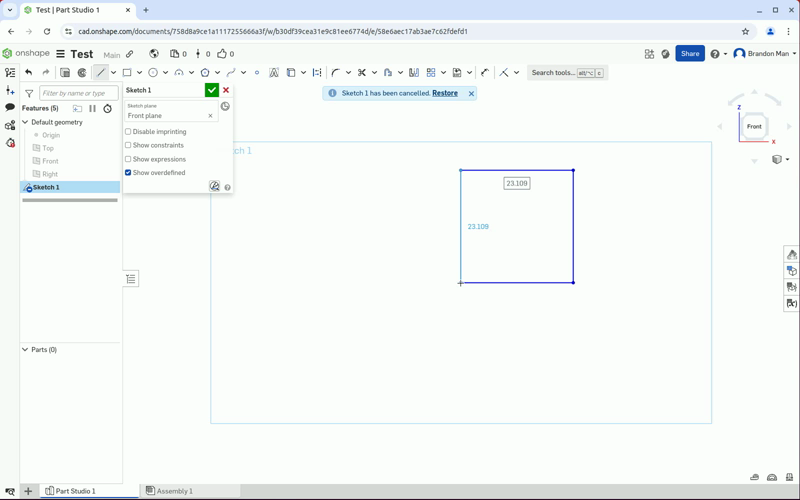
click(460, 282)
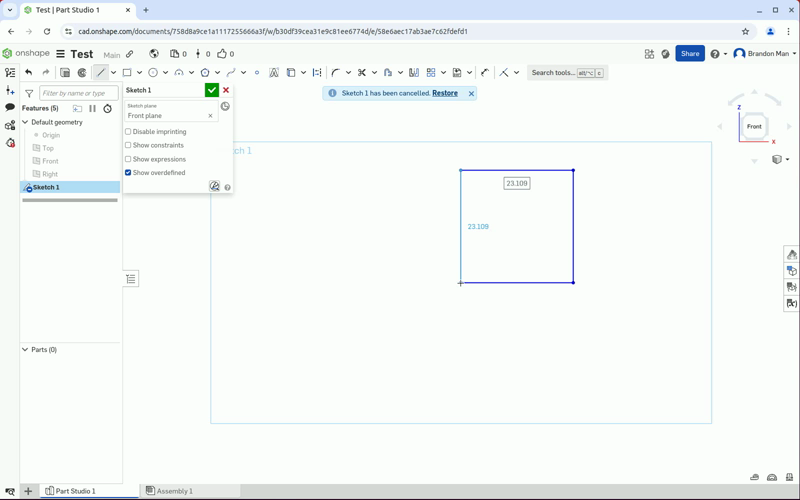
key(esc)
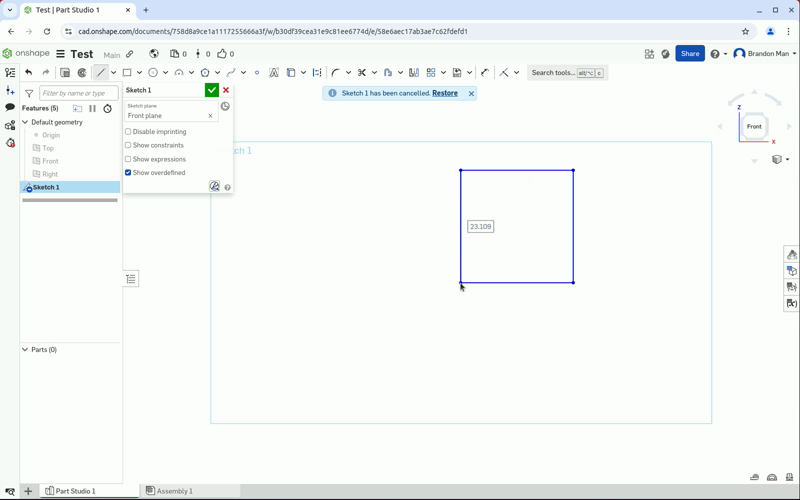
mouse_move(535, 233)
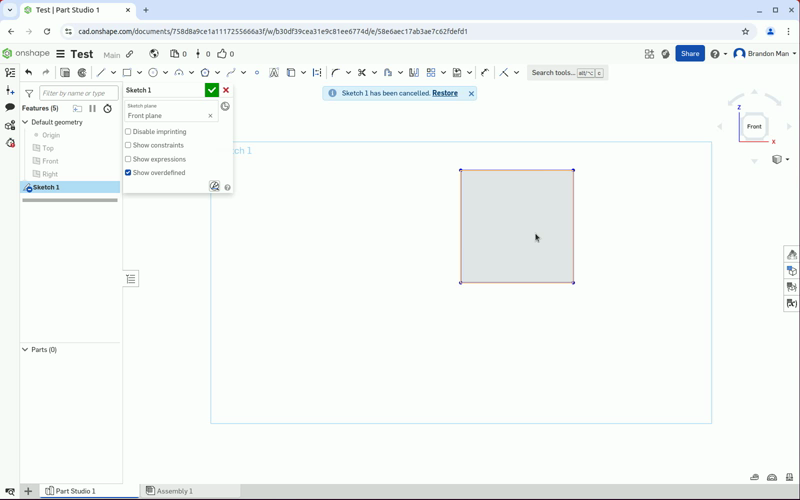
click(535, 233)
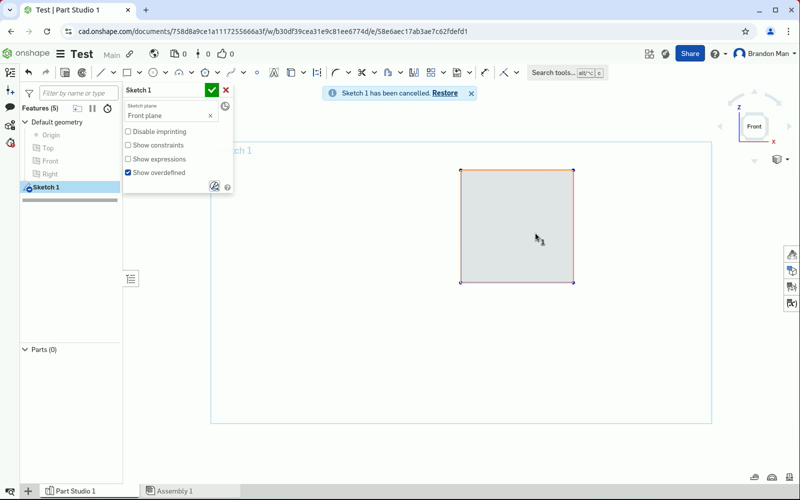
mouse_move(73, 352)
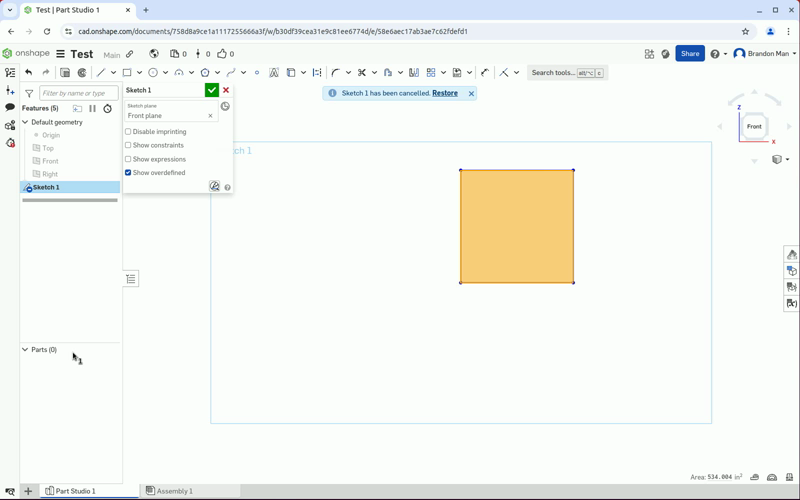
key(shift+y)
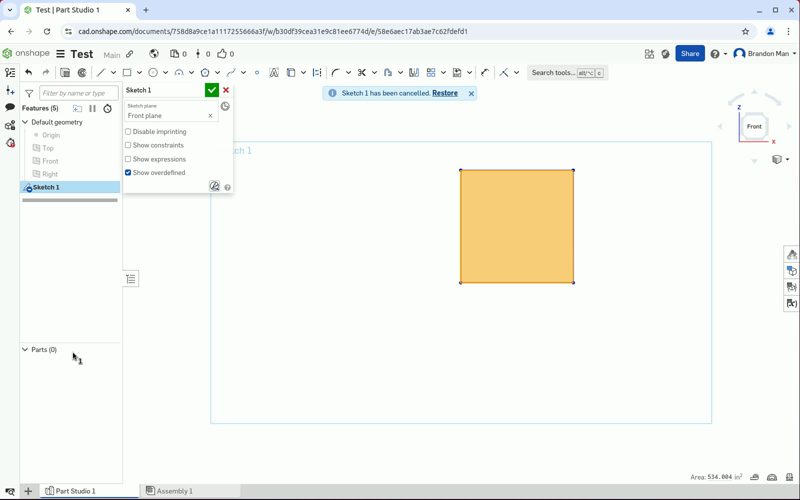
key(shift+e)
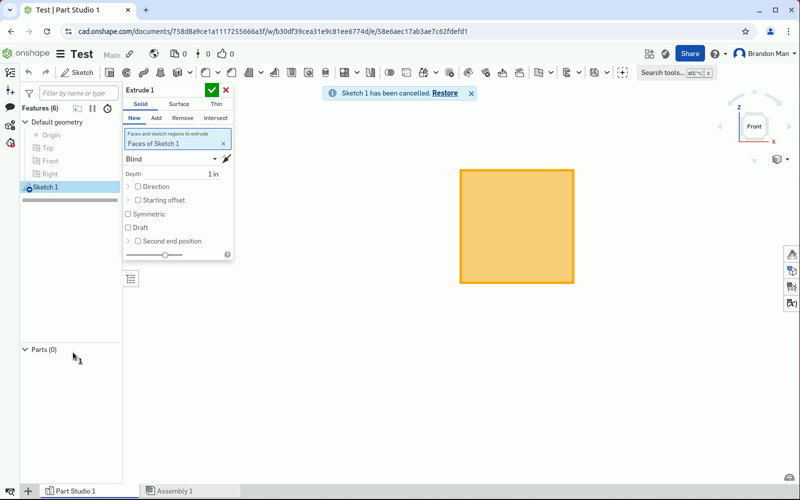
mouse_move(143, 106)
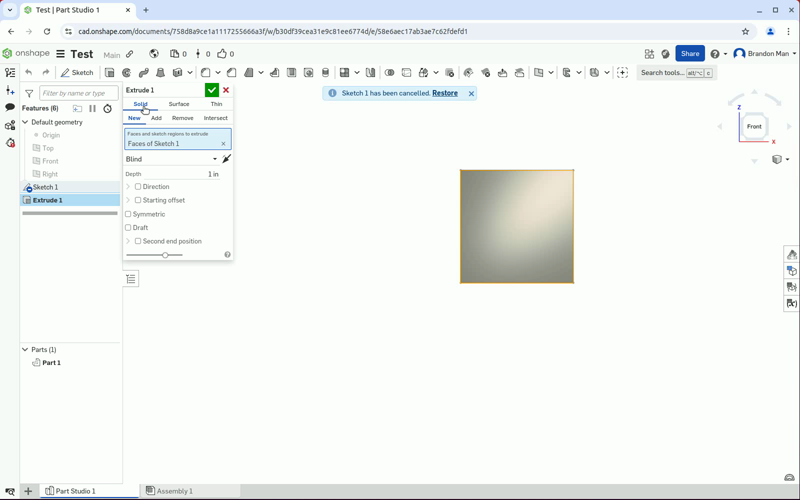
click(143, 106)
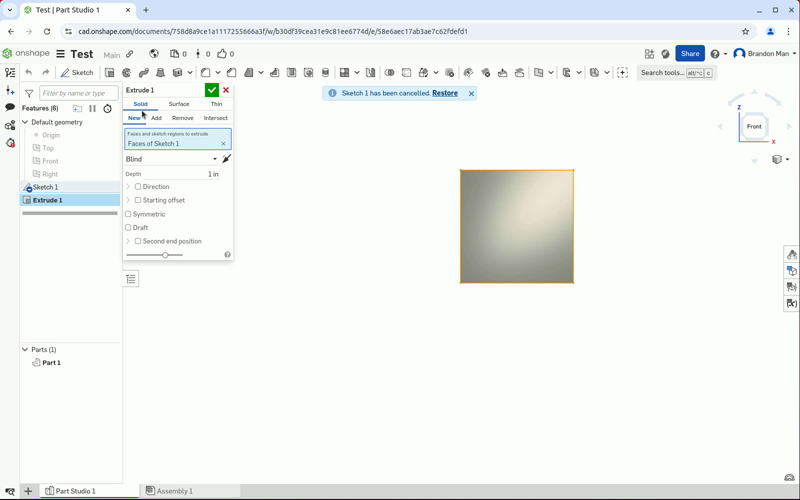
mouse_move(137, 120)
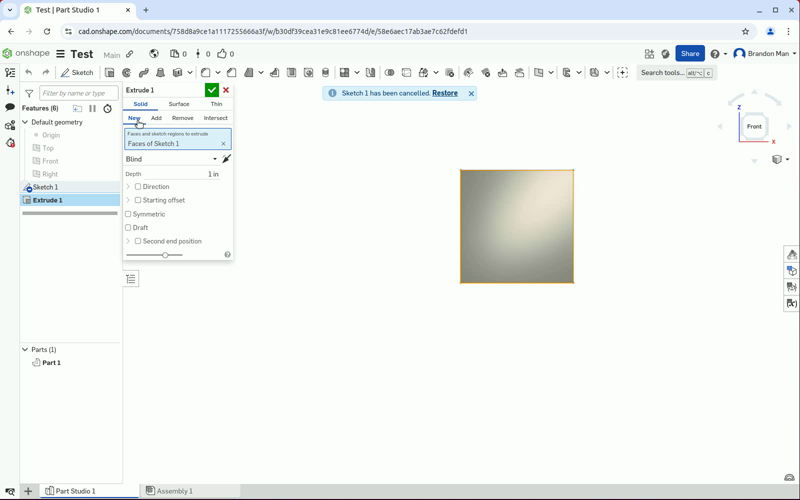
click(137, 120)
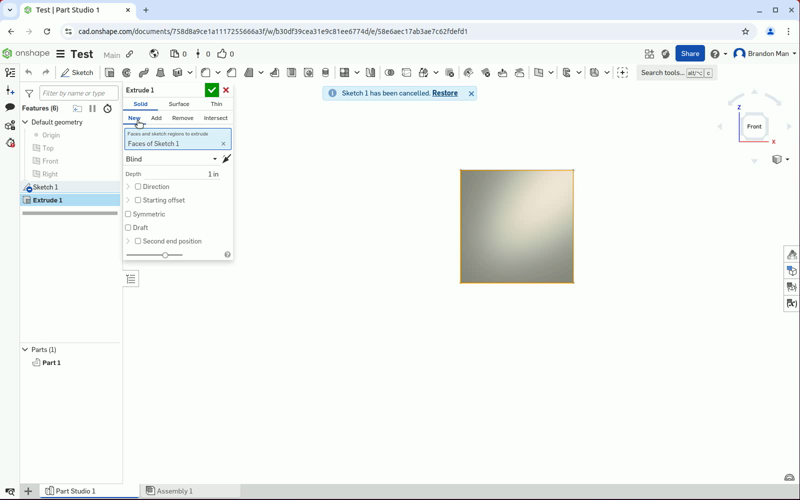
key(tab, 4)
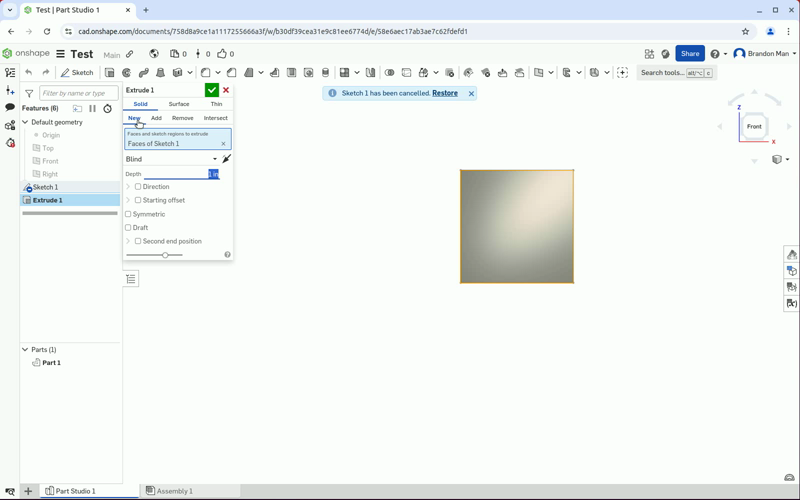
text(23.108)
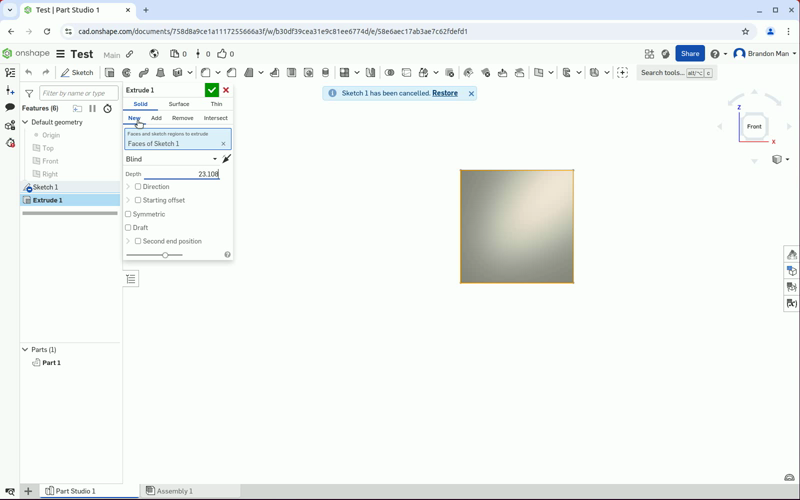
key(enter)
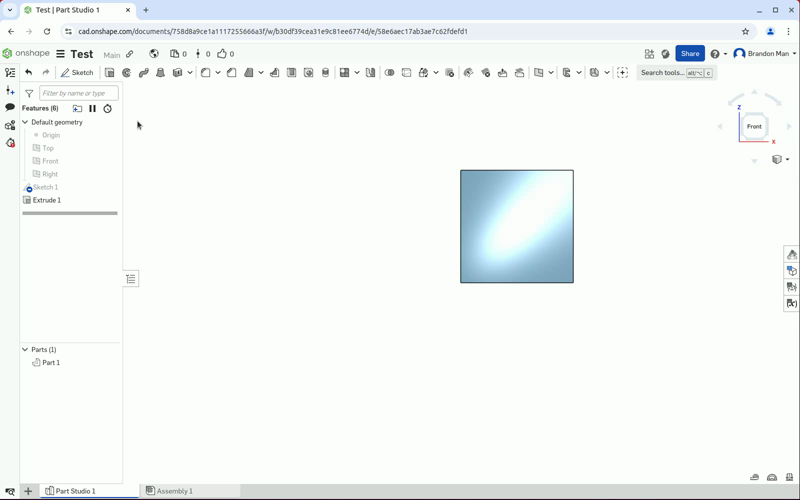
key(shift+h)
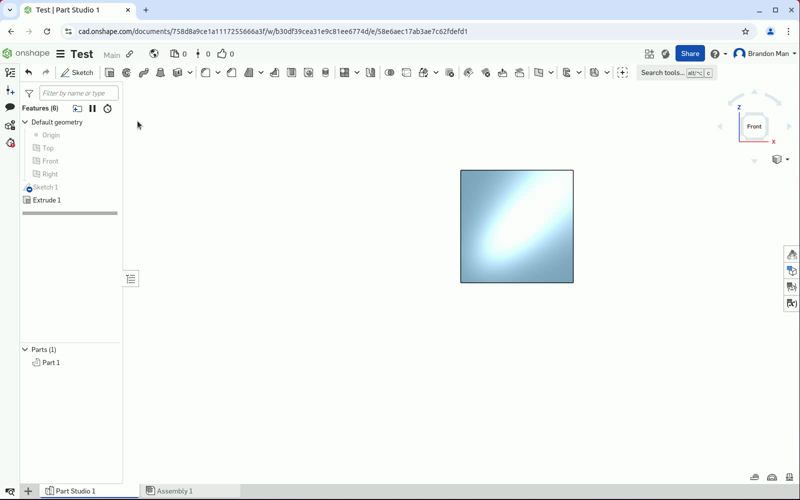
key(shift+h)
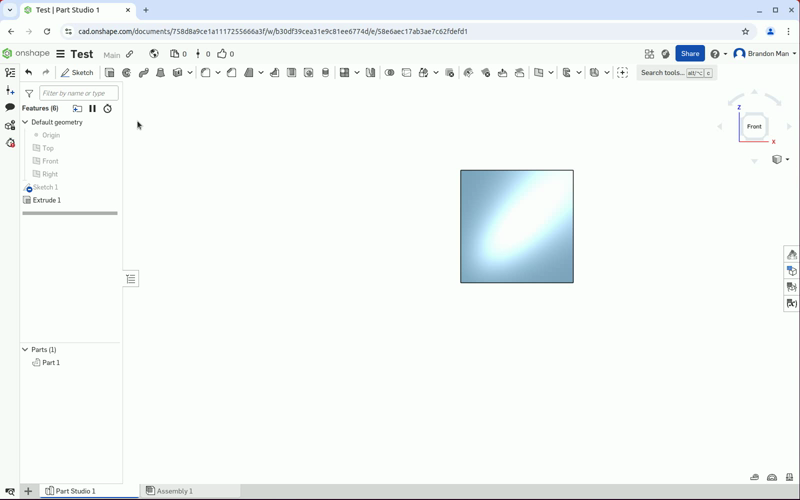
mouse_move(73, 189)
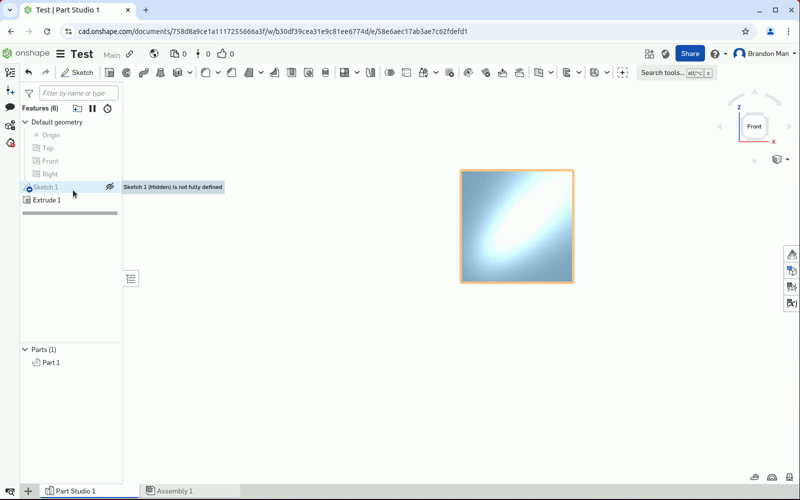
click(73, 189)
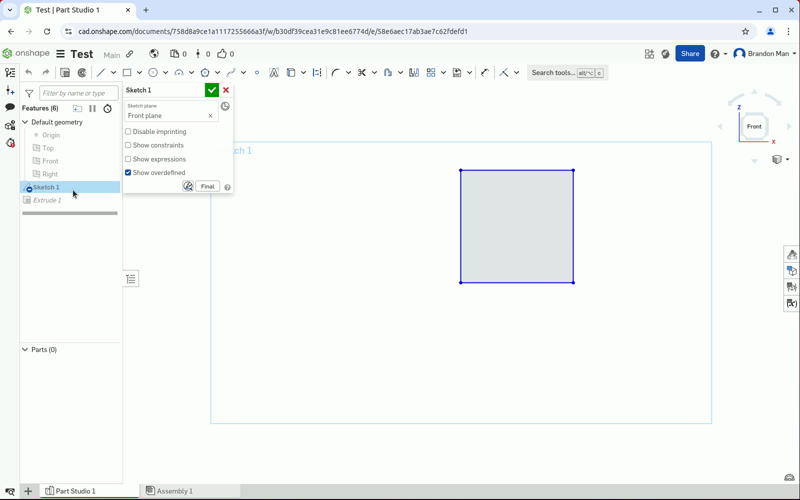
mouse_move(229, 92)
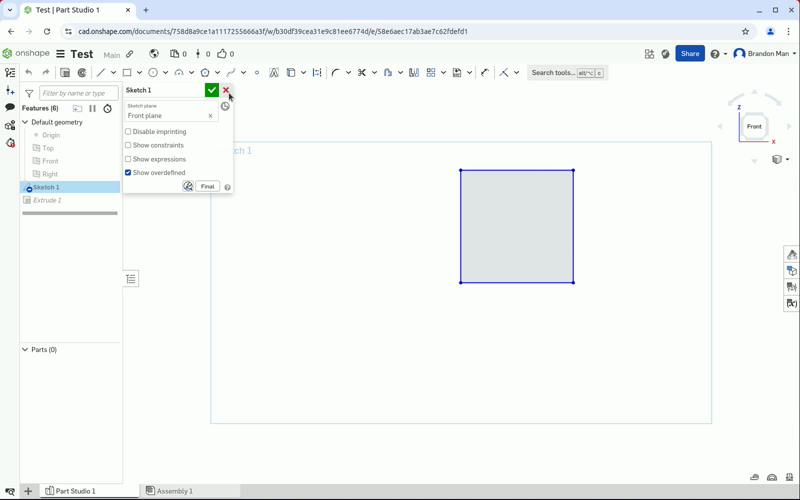
click(229, 92)
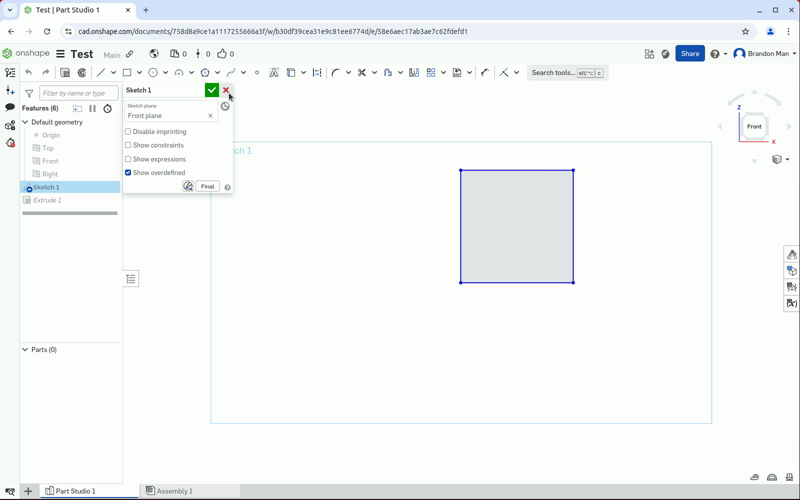
key(shift+s)
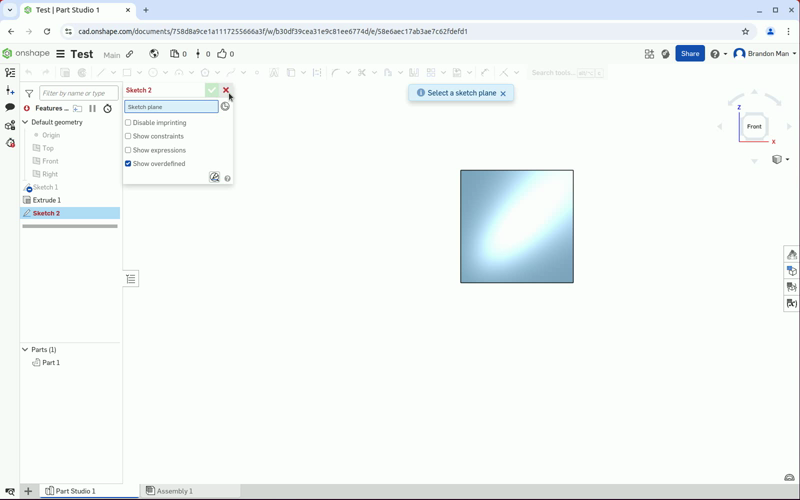
mouse_move(73, 163)
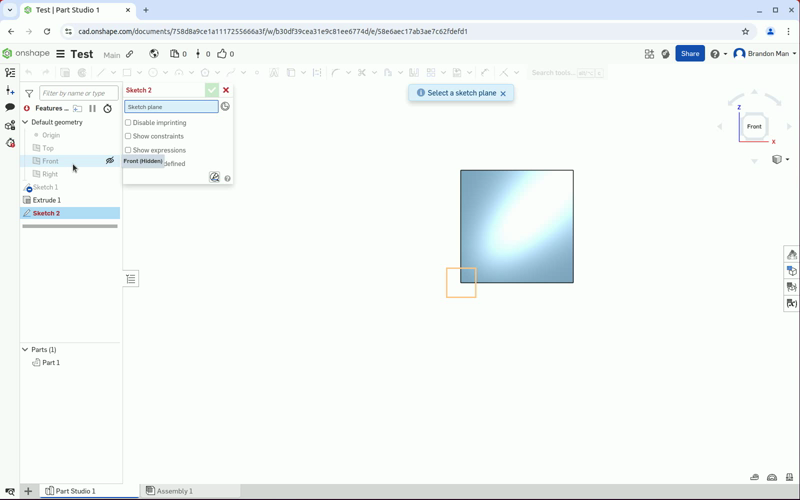
click(73, 163)
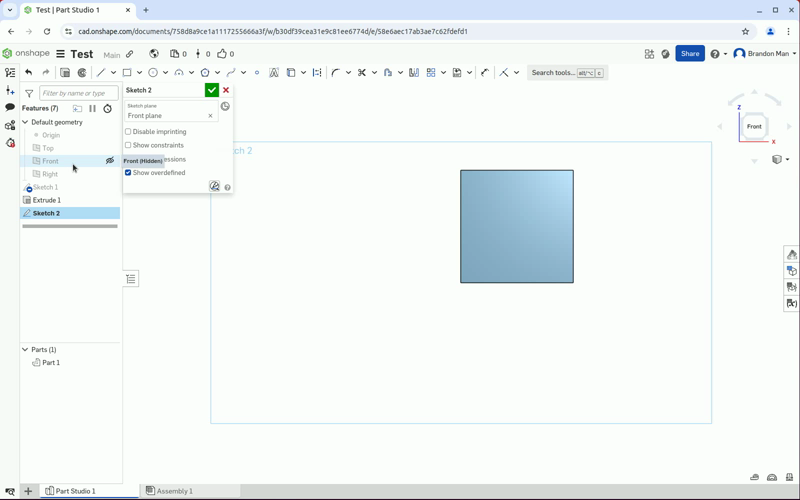
mouse_move(73, 352)
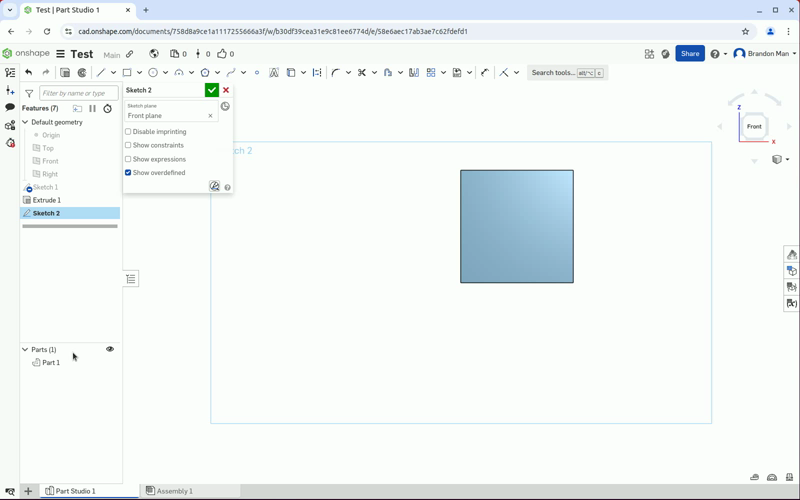
key(y)
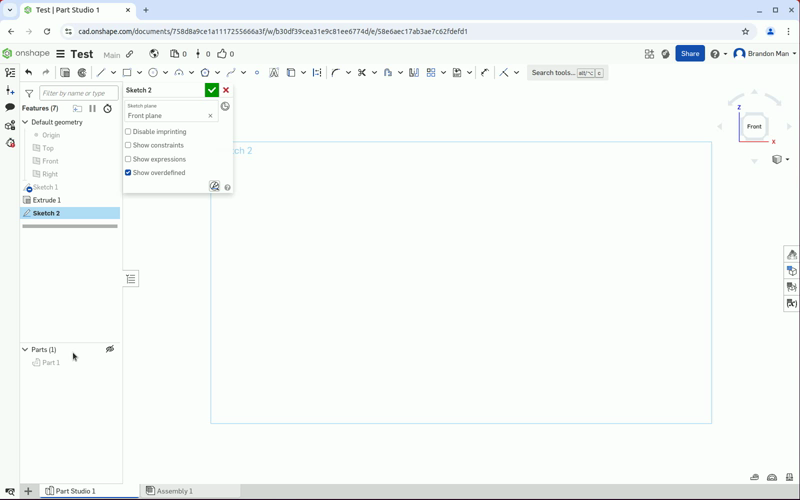
key(l)
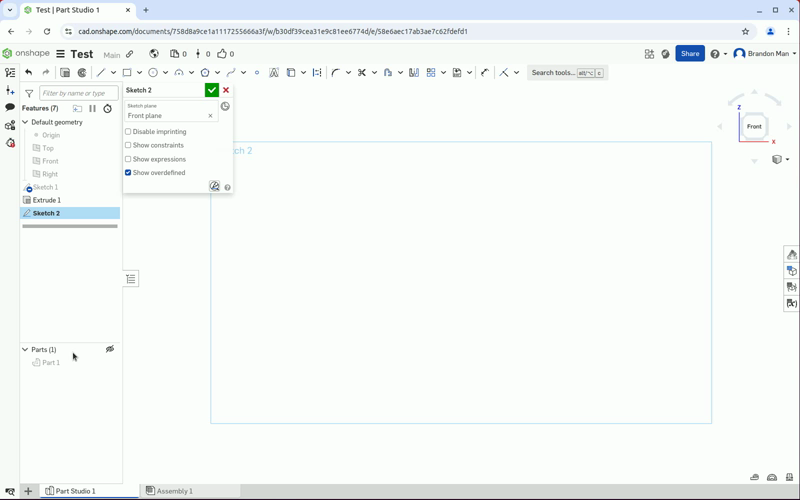
key_down(shift)
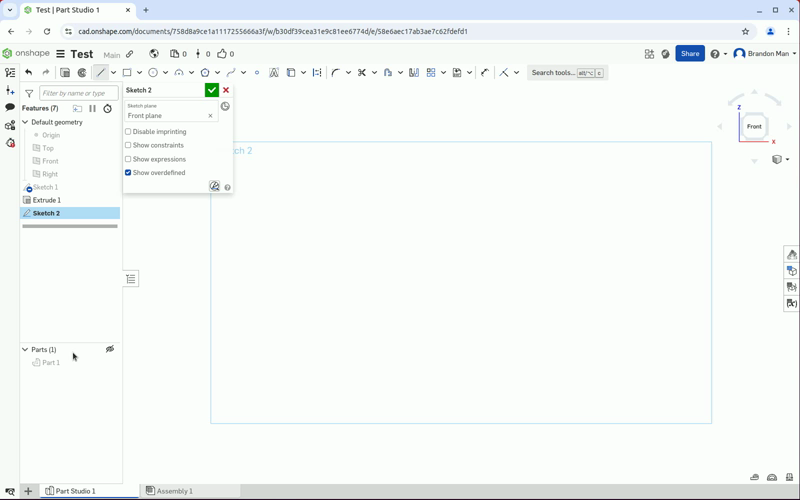
mouse_move(460, 282)
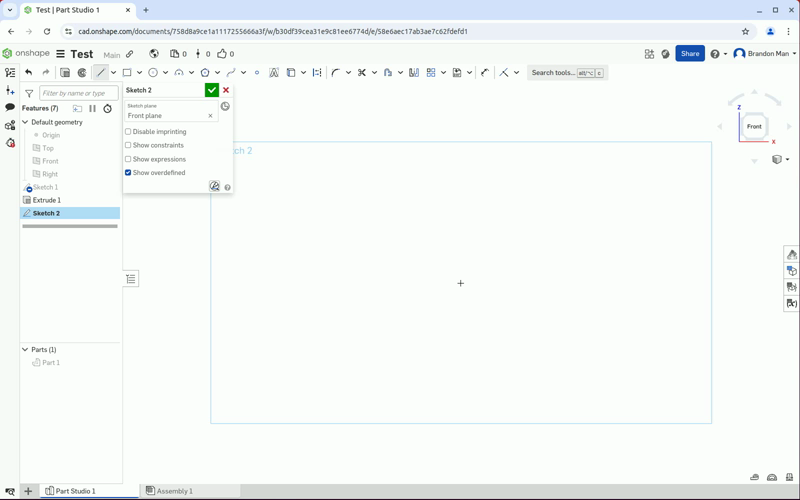
click(460, 282)
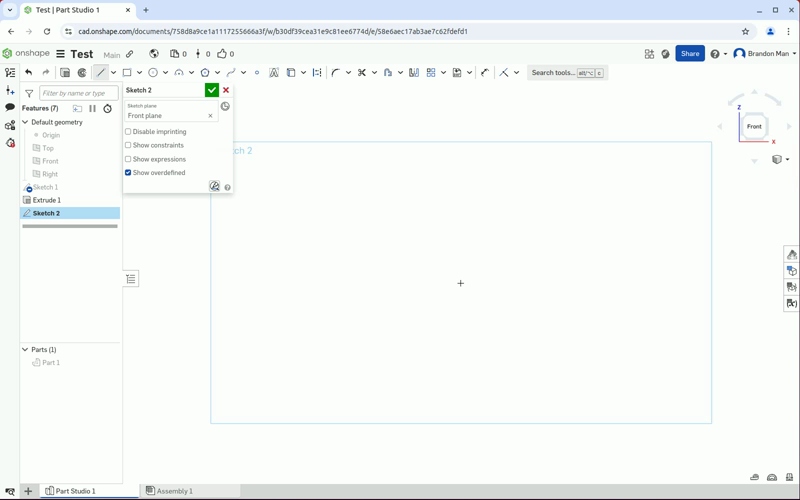
key_up(shift)
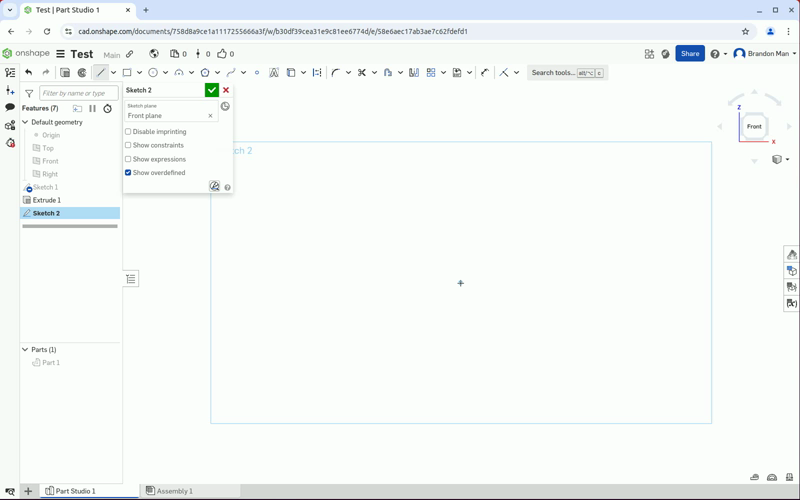
key_down(shift)
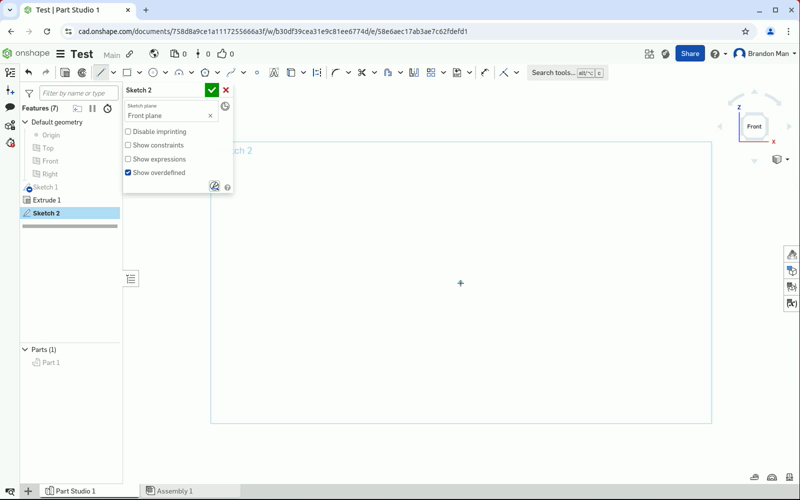
mouse_move(573, 282)
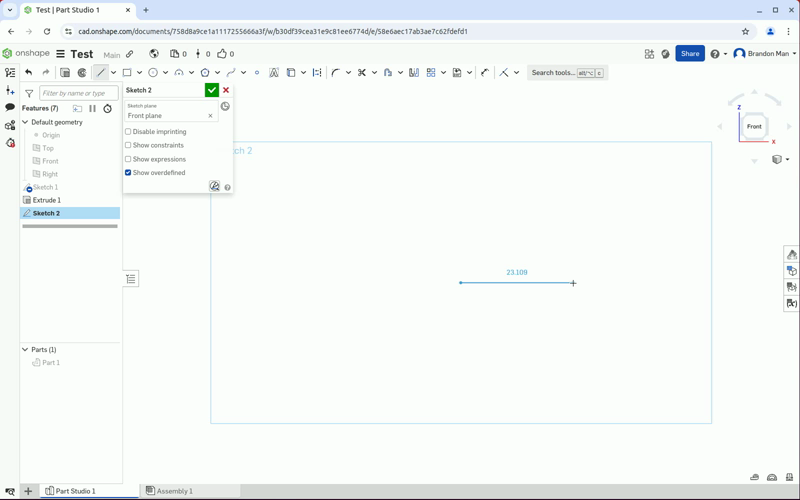
click(573, 282)
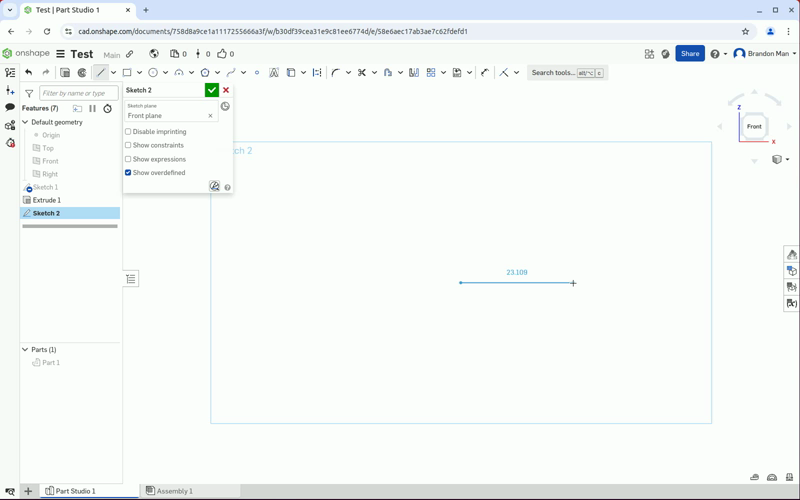
key_up(shift)
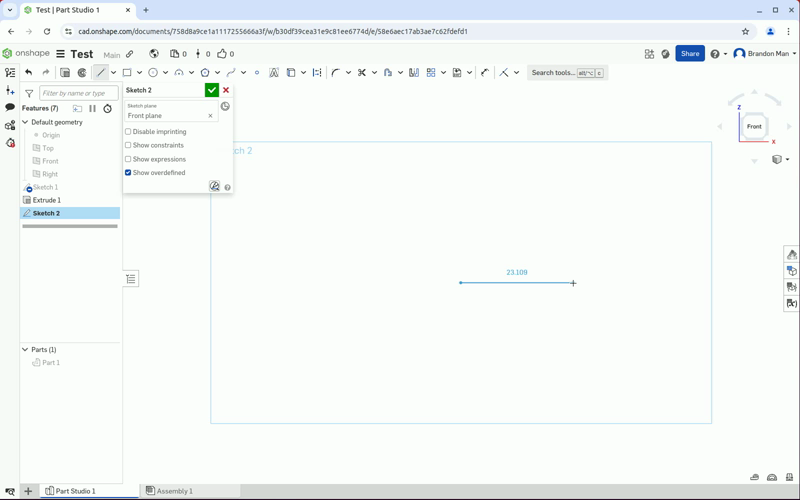
key_down(shift)
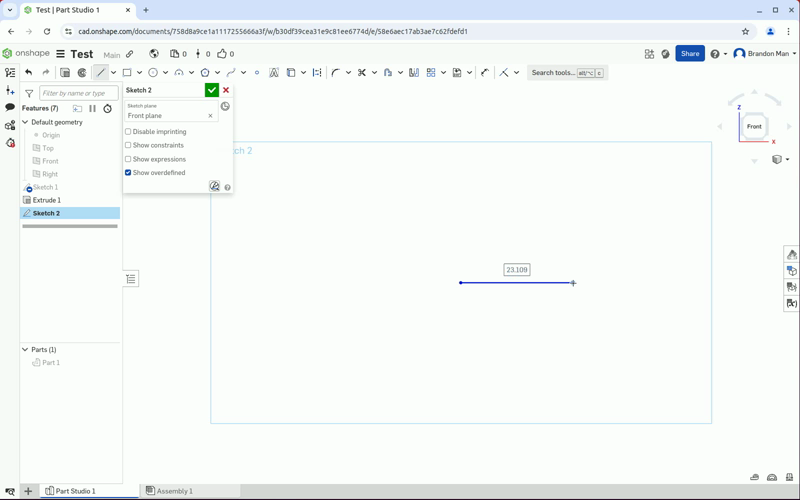
mouse_move(573, 170)
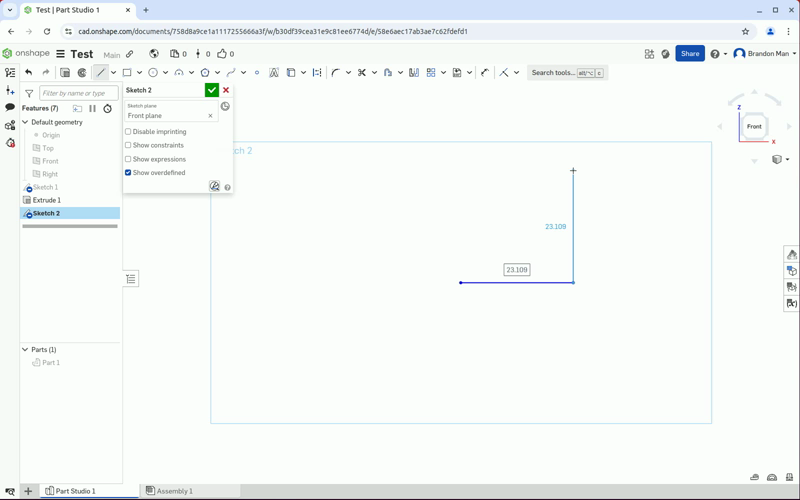
click(573, 170)
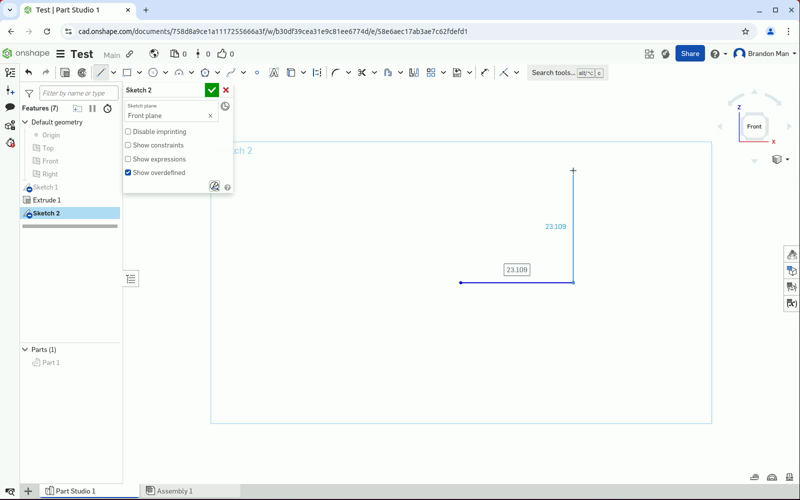
key_up(shift)
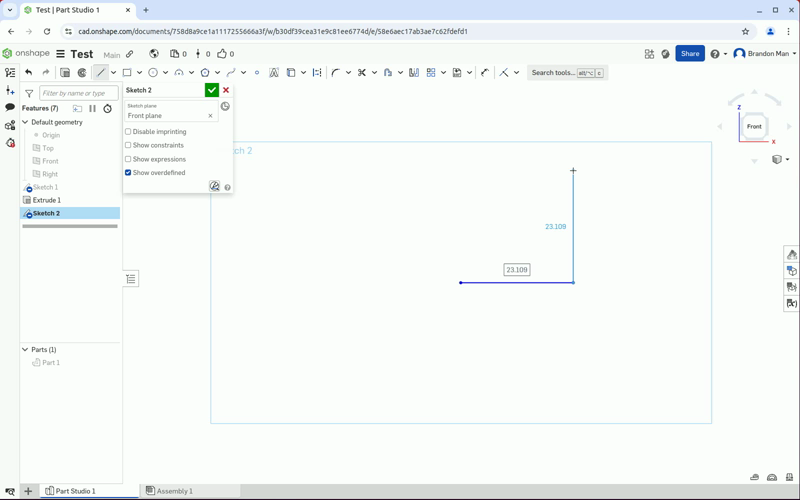
key_down(shift)
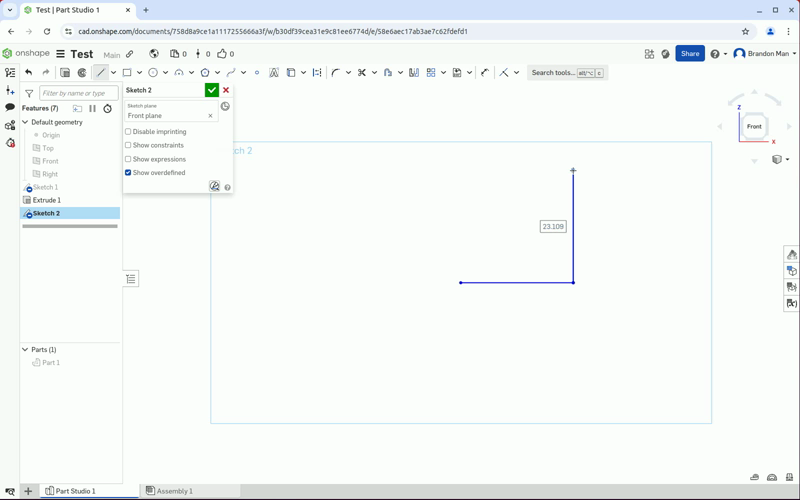
mouse_move(460, 170)
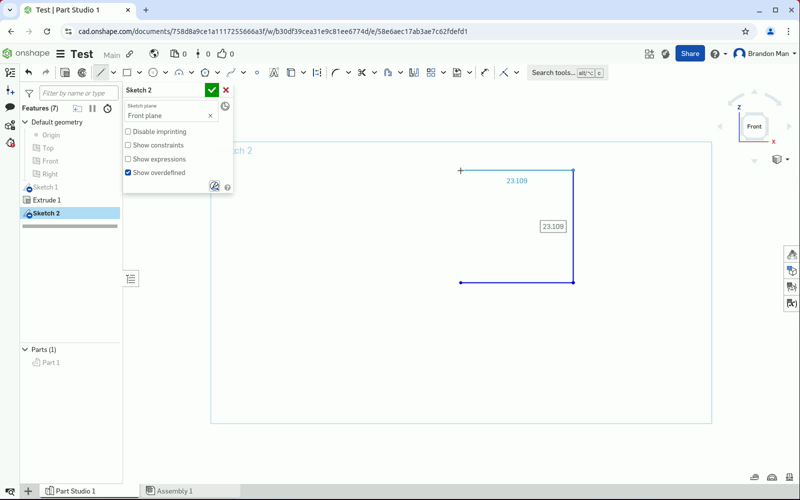
click(460, 170)
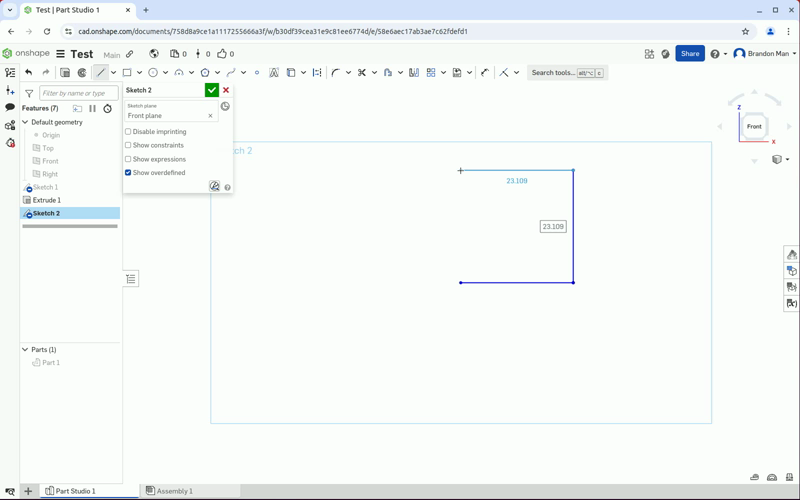
key_up(shift)
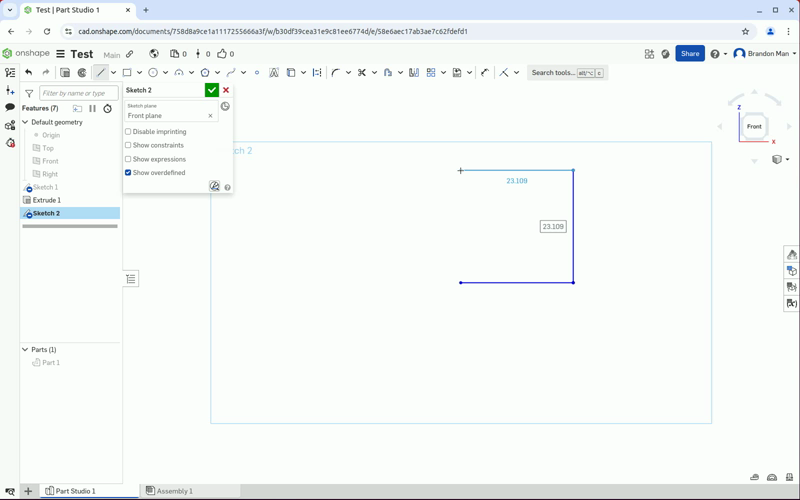
key_down(shift)
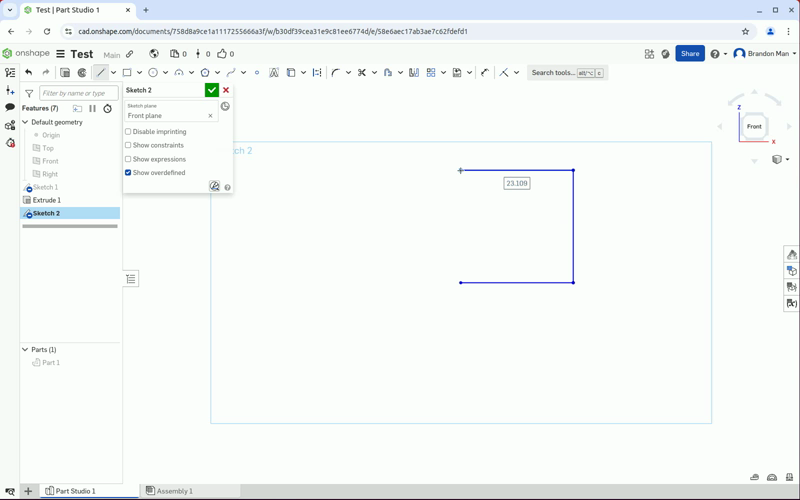
mouse_move(460, 282)
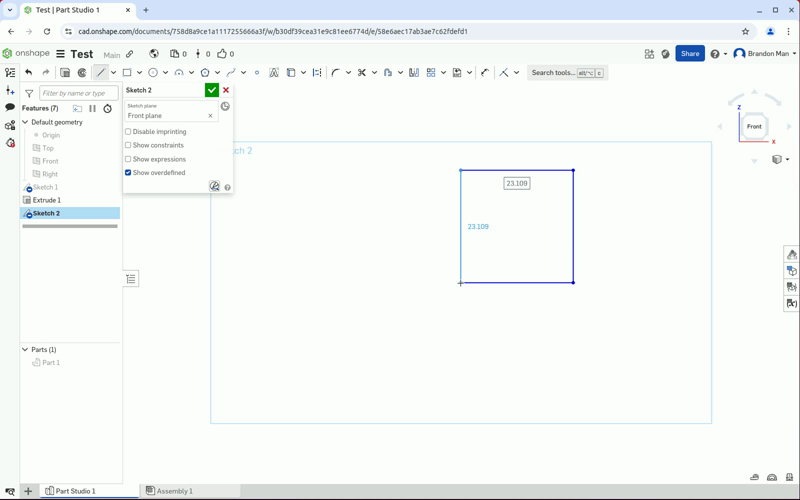
key_up(shift)
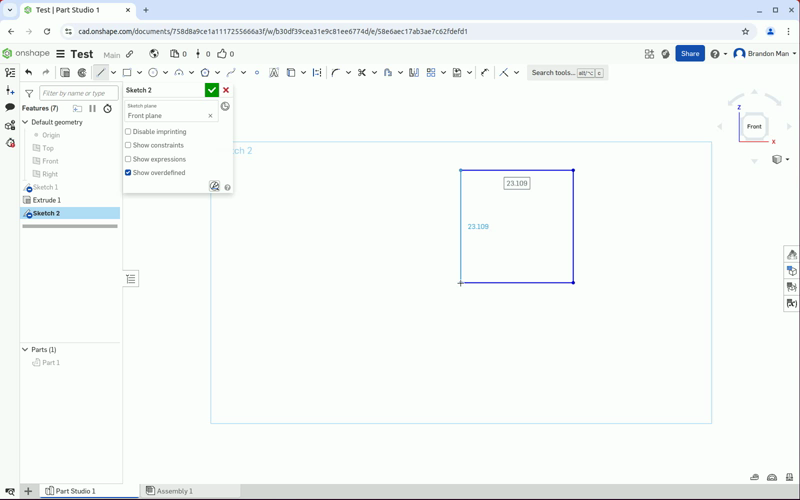
click(460, 282)
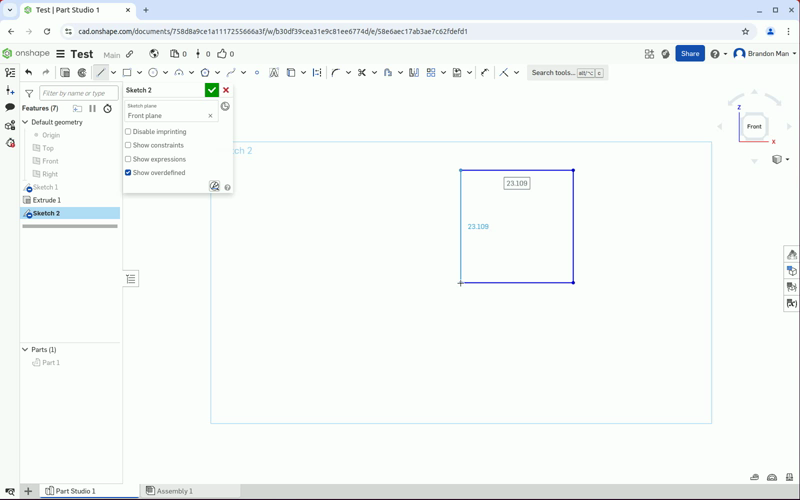
key(esc)
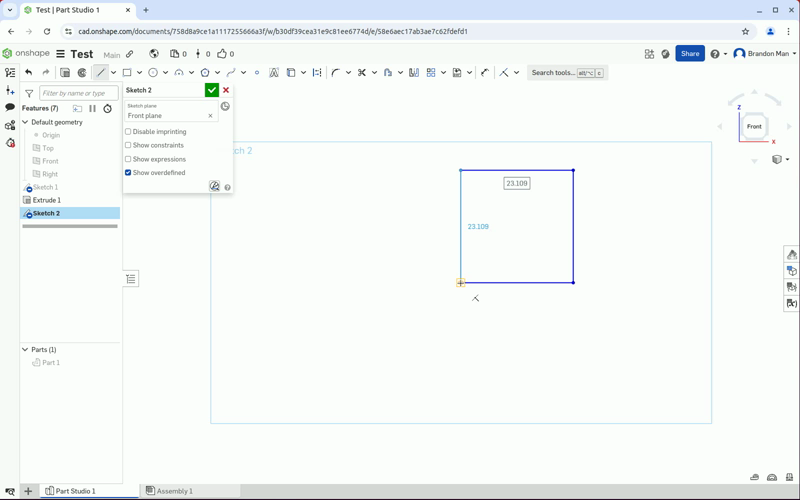
mouse_move(531, 251)
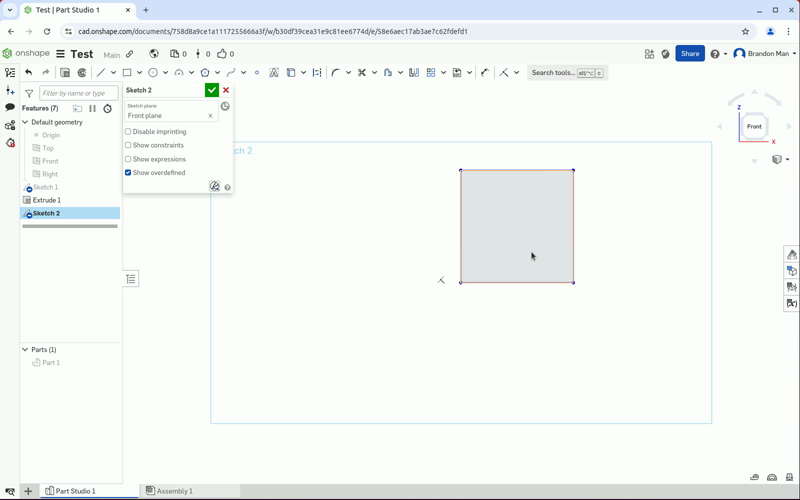
click(531, 251)
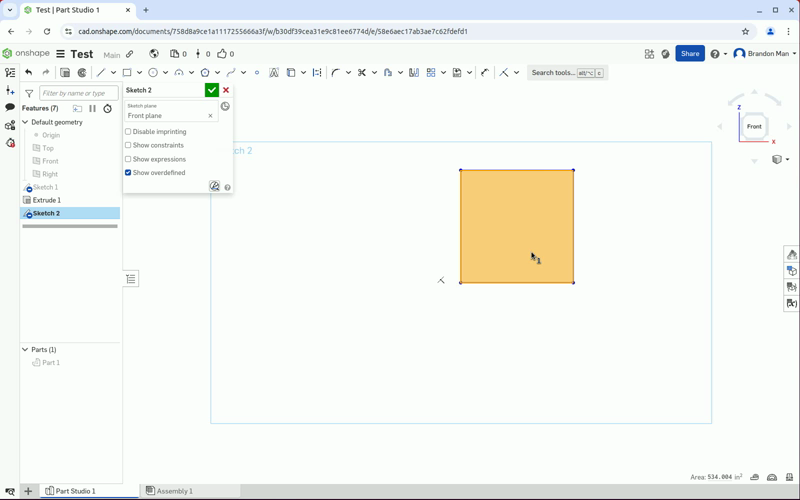
mouse_move(73, 352)
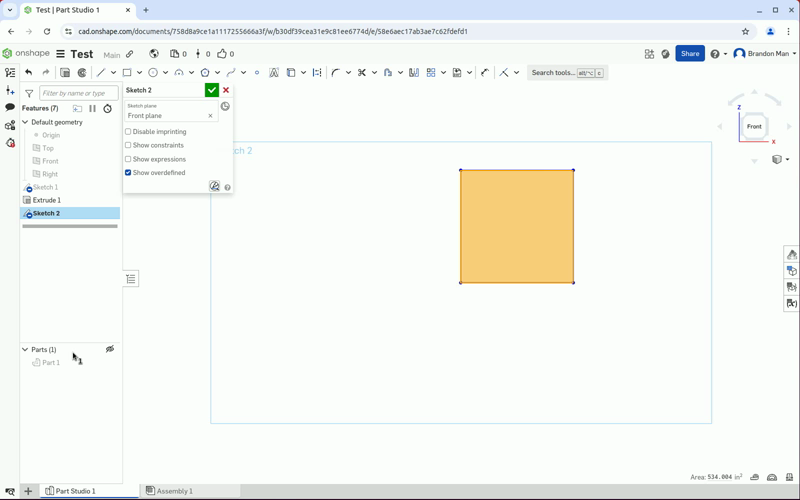
key(shift+y)
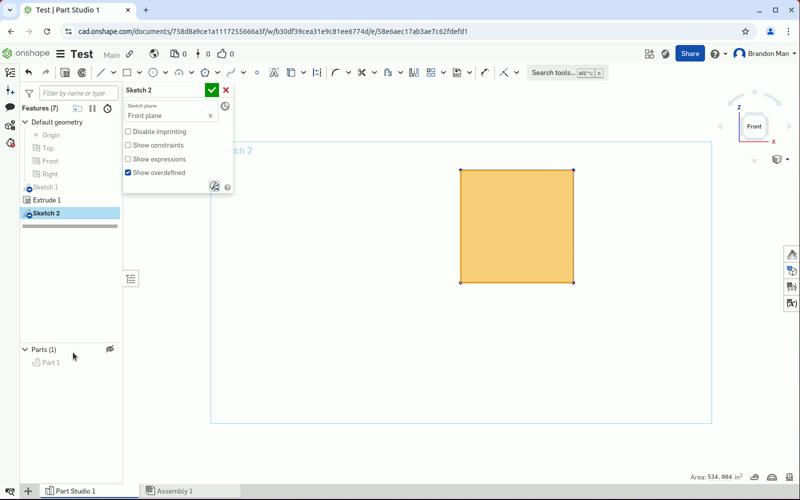
key(shift+e)
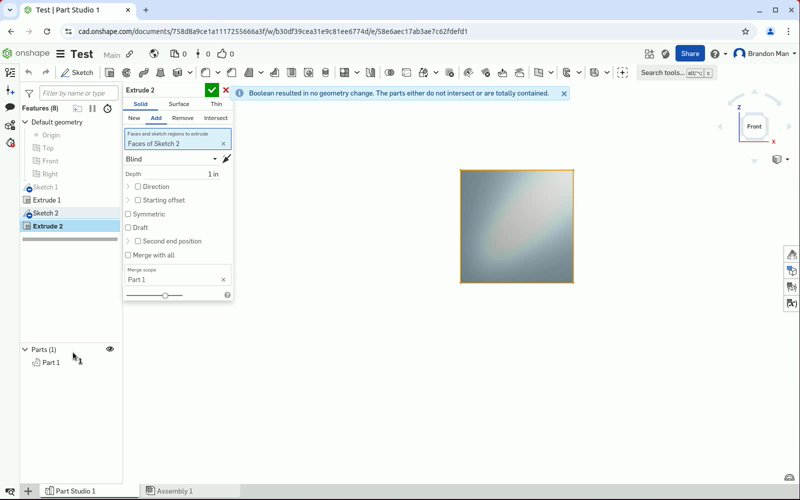
mouse_move(143, 106)
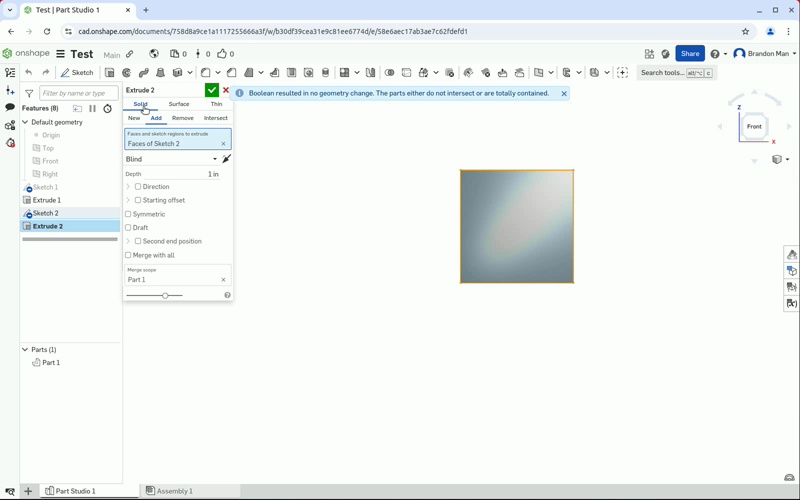
click(143, 106)
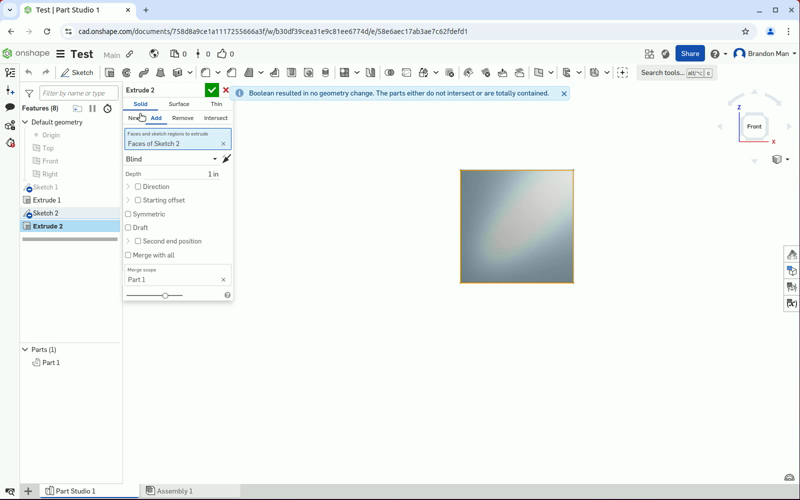
mouse_move(137, 120)
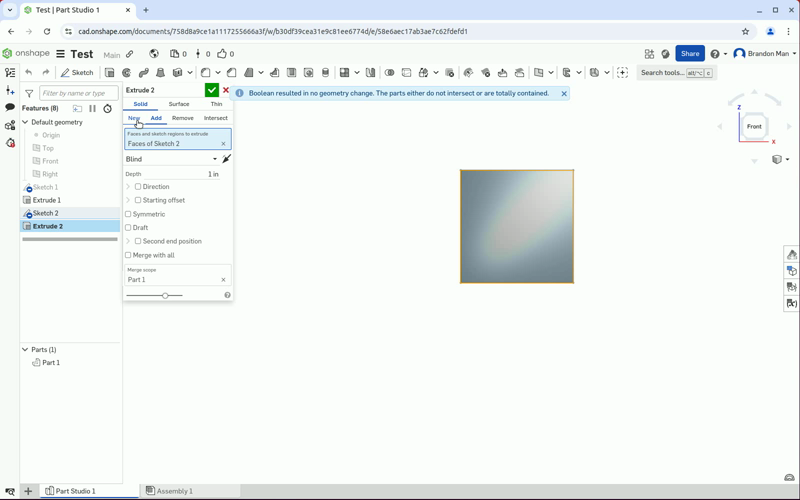
click(137, 120)
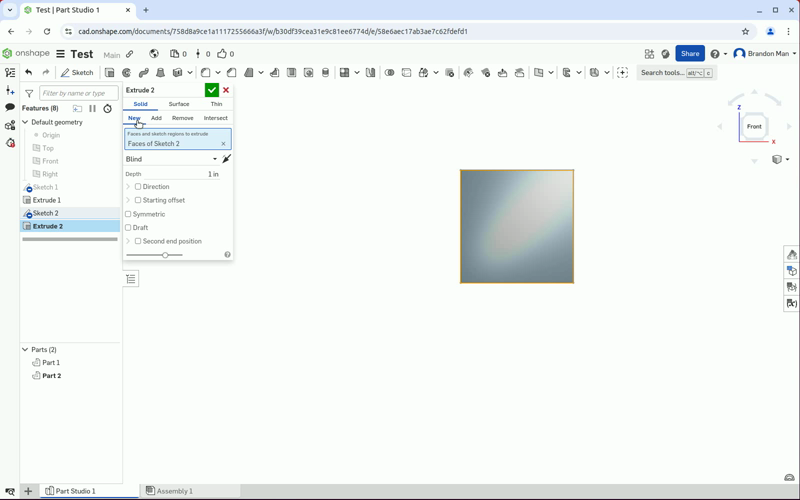
key(tab, 4)
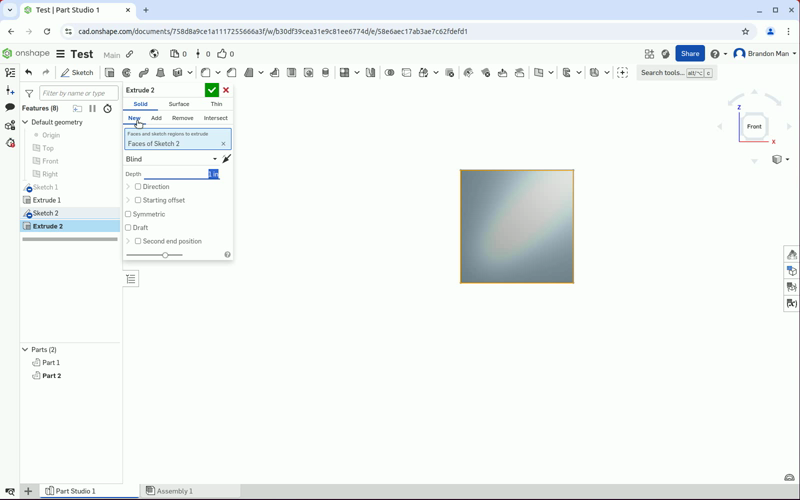
text(23.108)
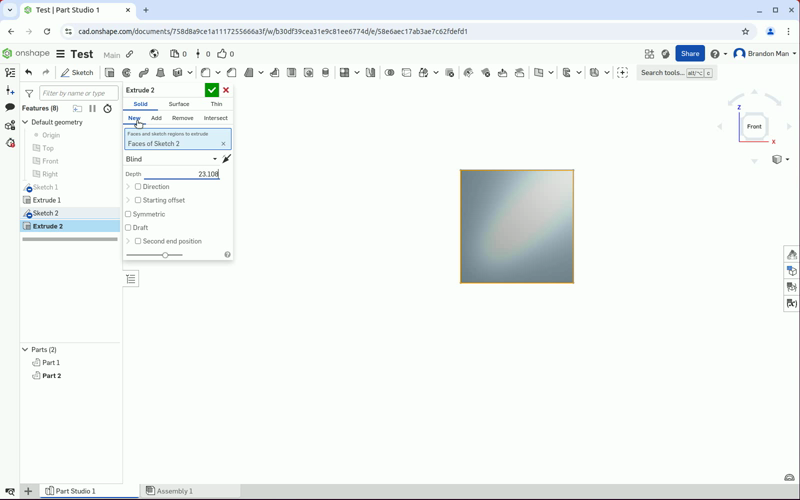
key(enter)
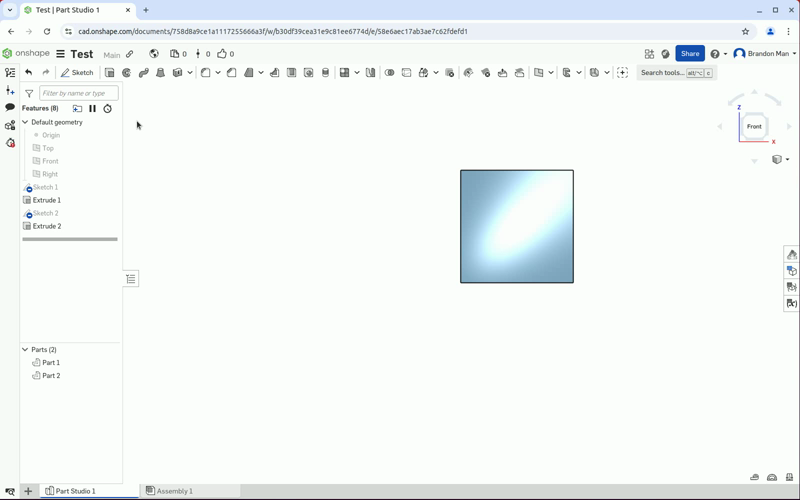
key(shift+h)
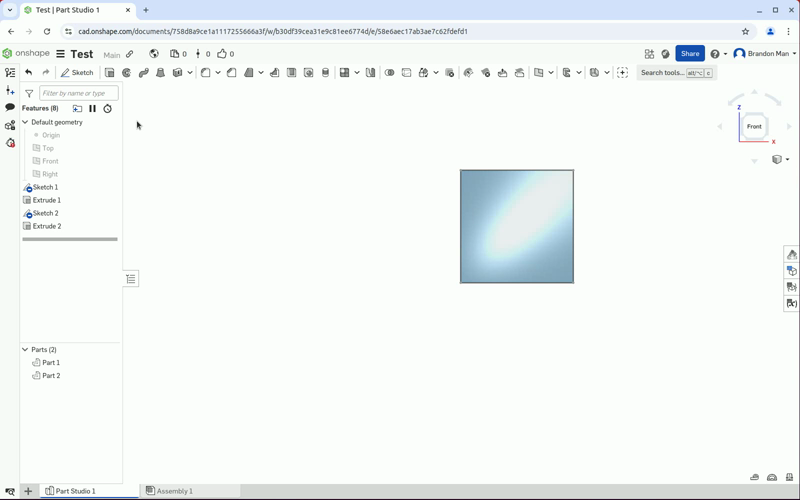
key(shift+h)
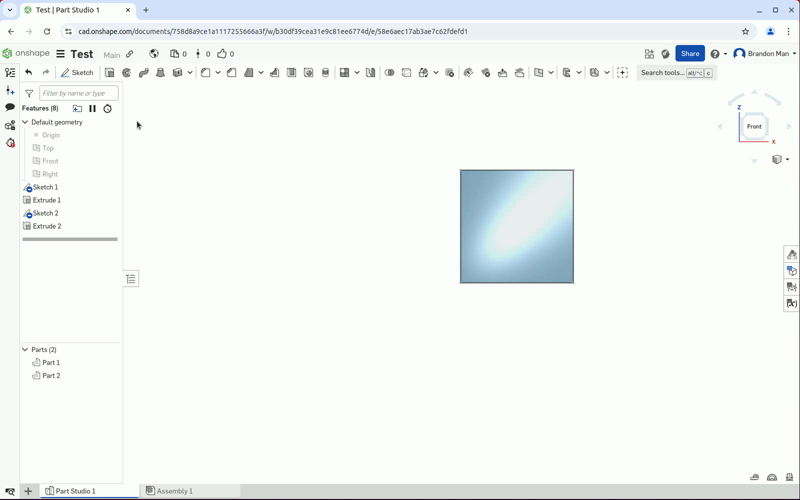
key(shift+7)
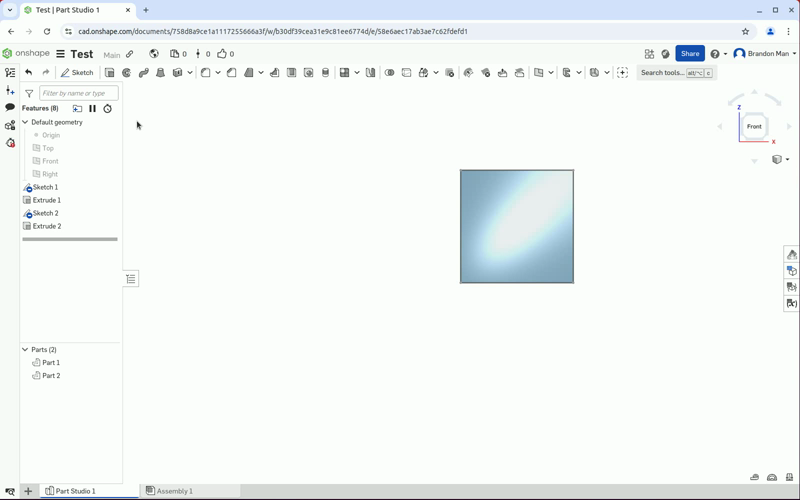
key(left, 2)
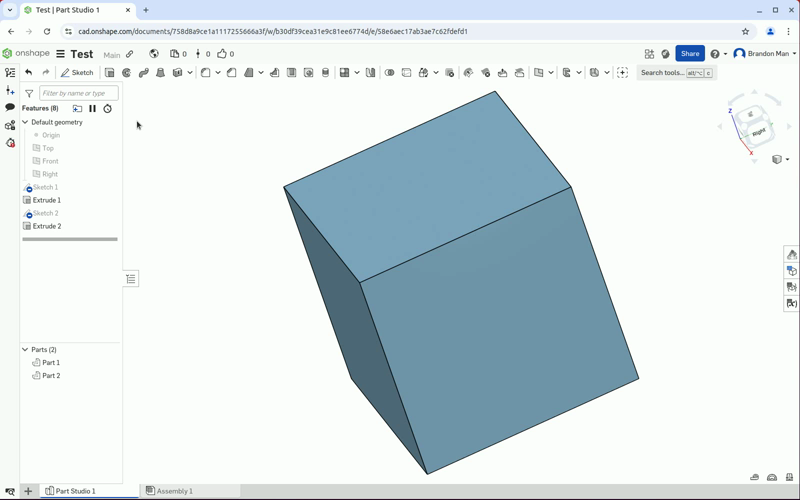
key(down, 2)
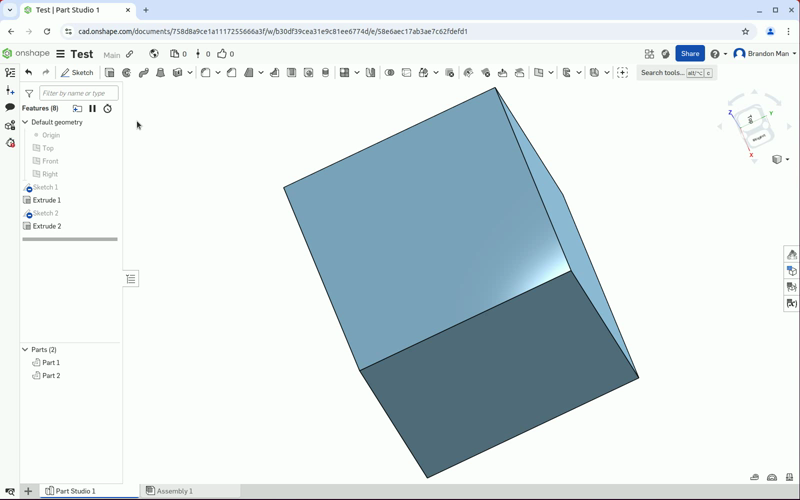
key(up, 2)
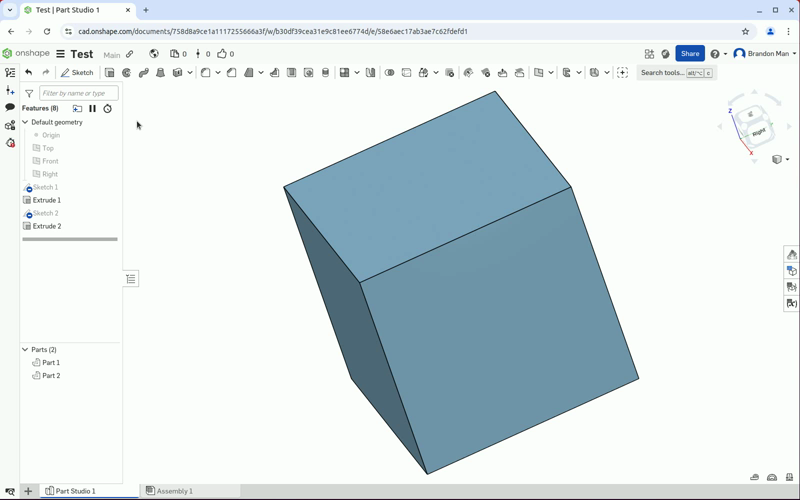
key(right, 2)
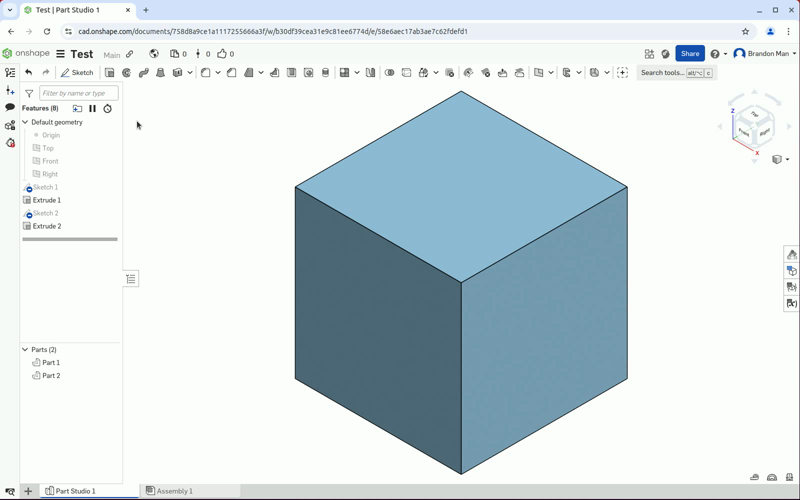
mouse_move(73, 189)
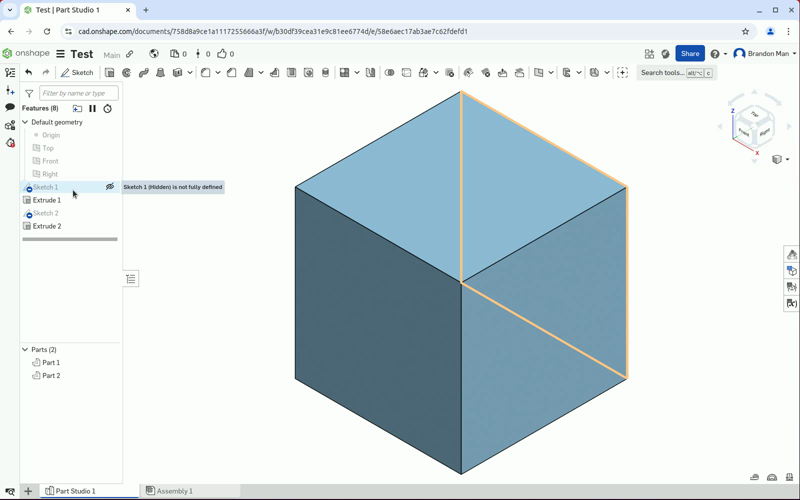
click(73, 189)